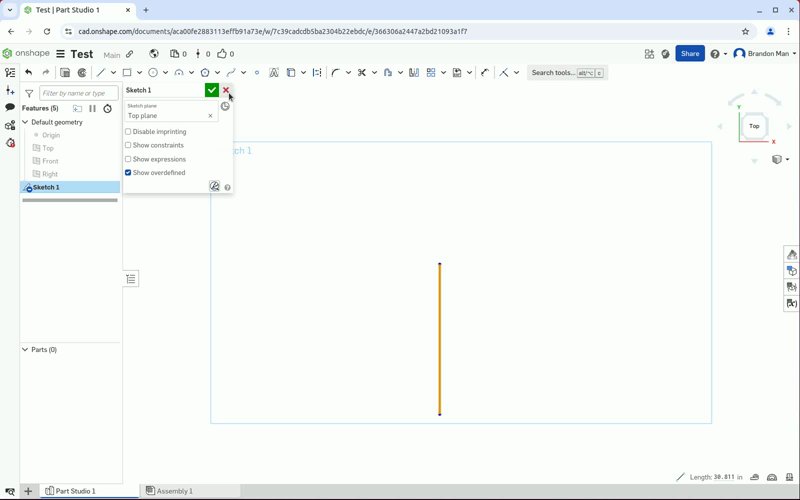
key(shift+h)
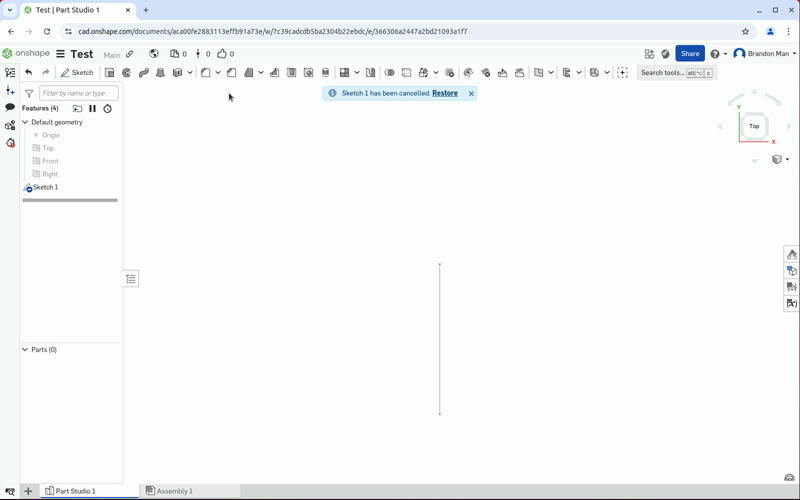
mouse_move(73, 352)
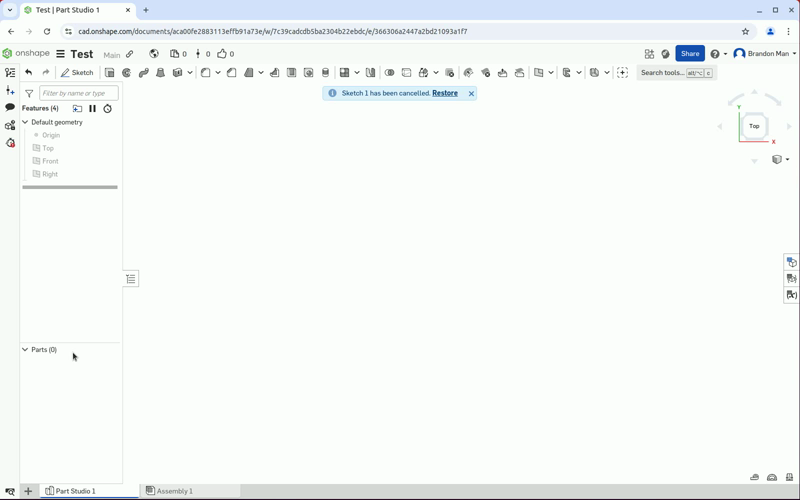
key(y)
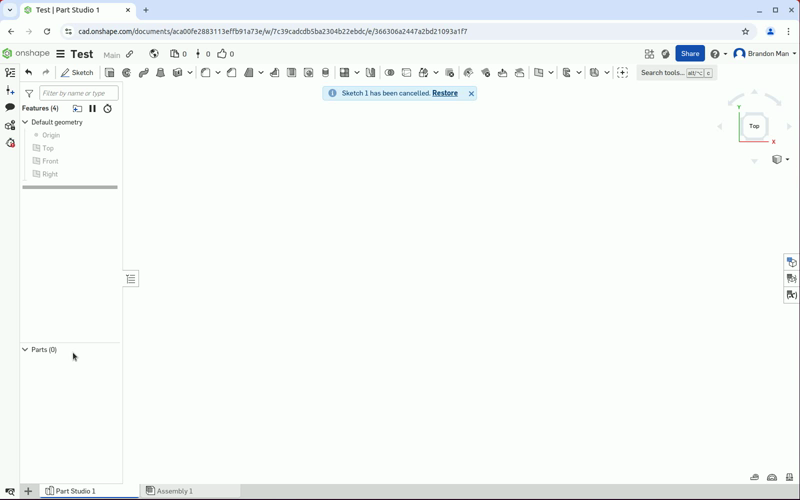
key(shift+p)
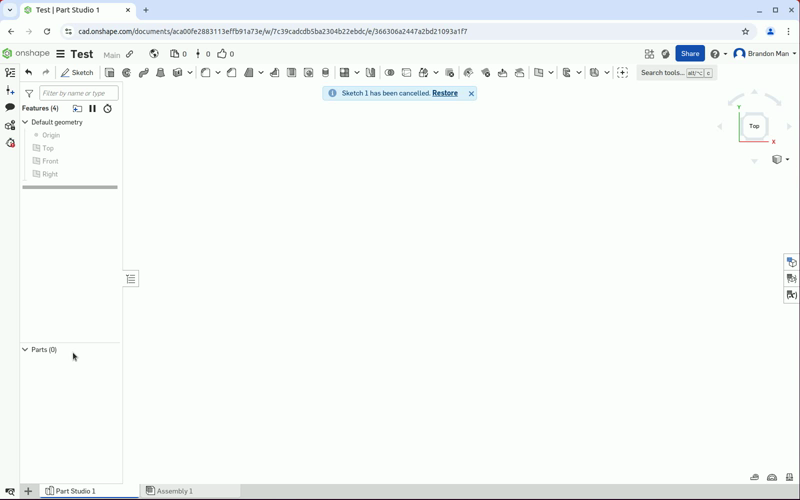
key(space)
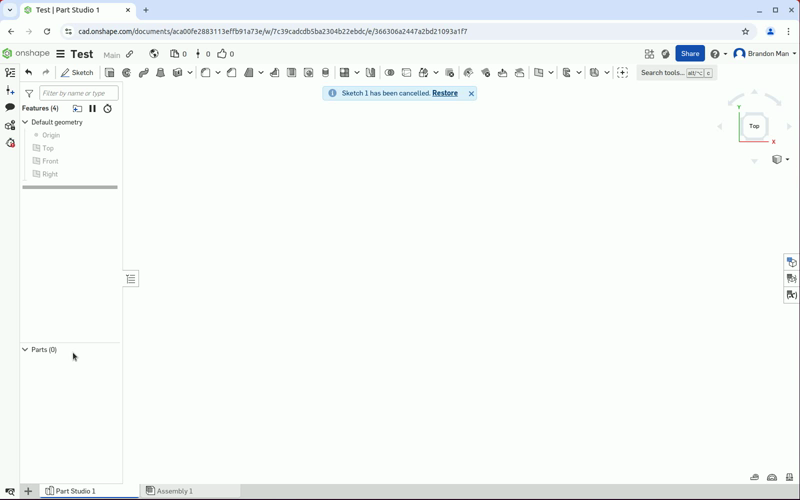
key_down(shift)
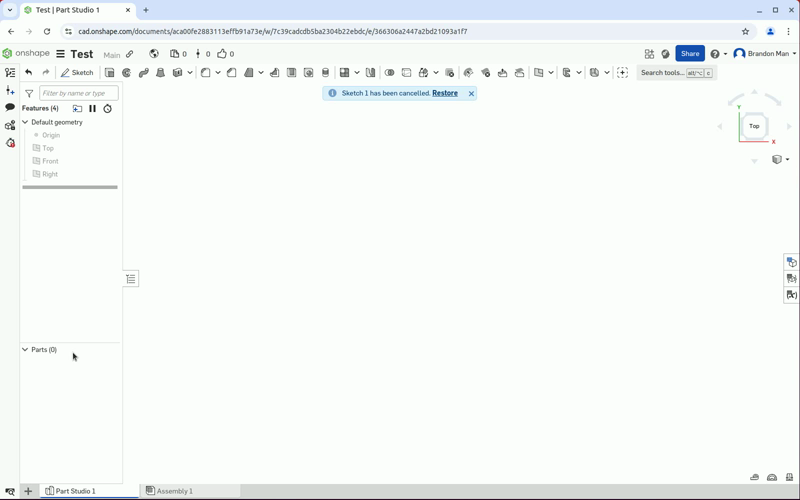
key(up)
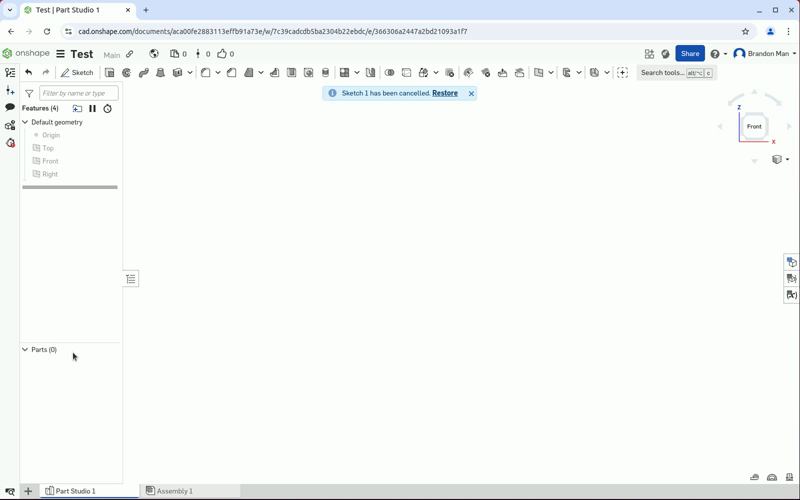
key_up(shift)
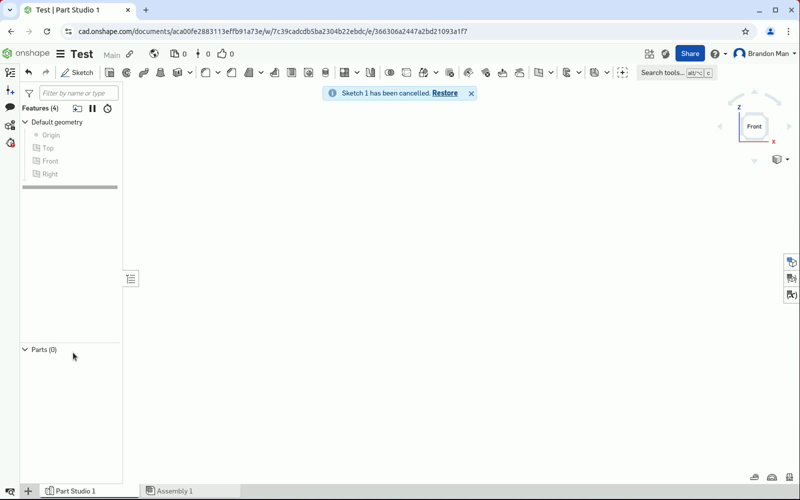
key(space)
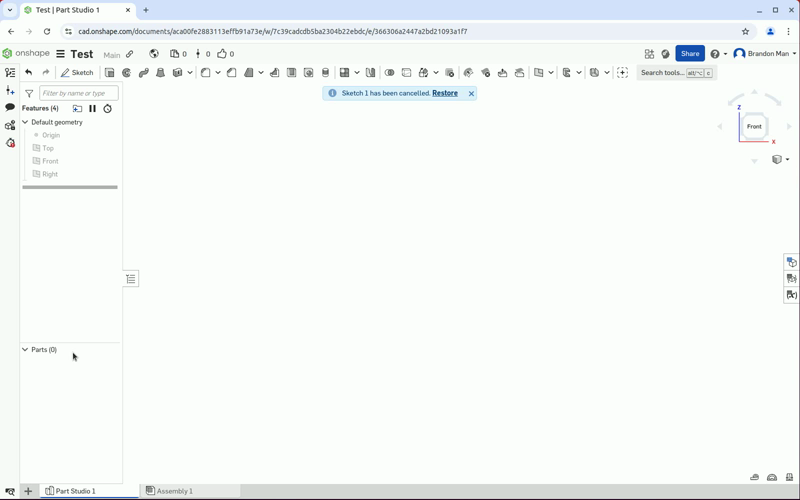
key_down(shift)
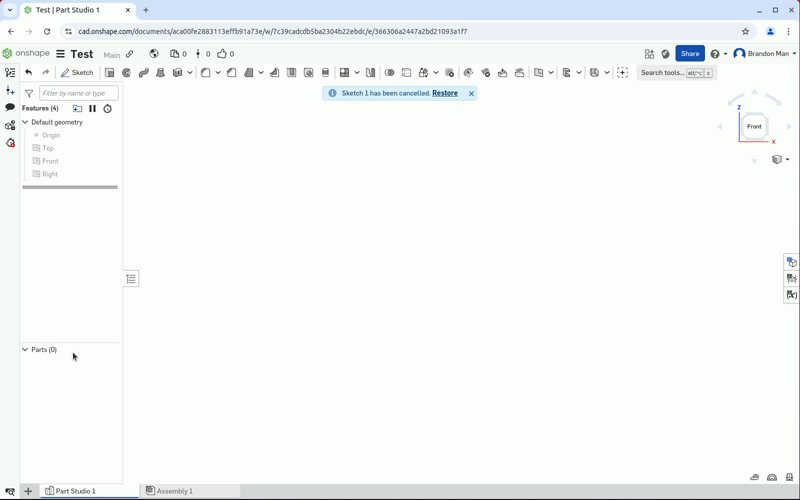
key(left)
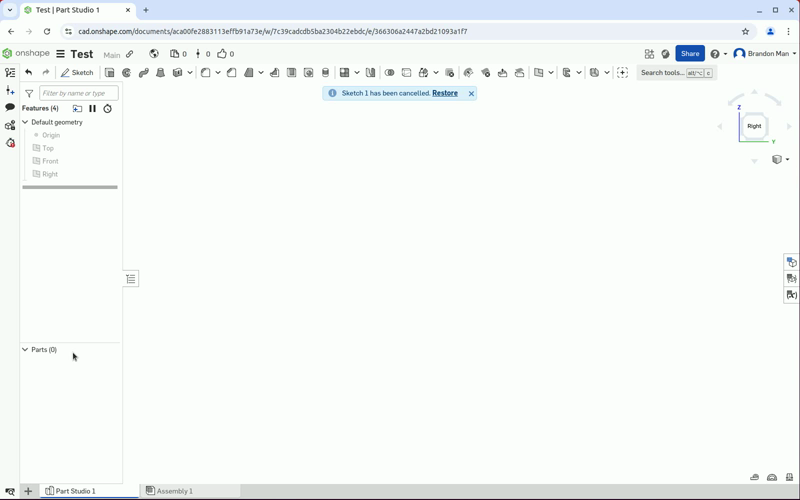
key_up(shift)
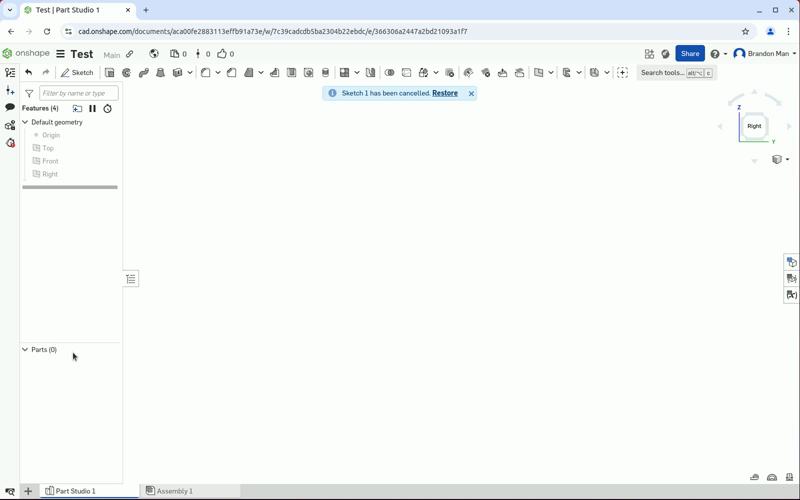
mouse_move(73, 352)
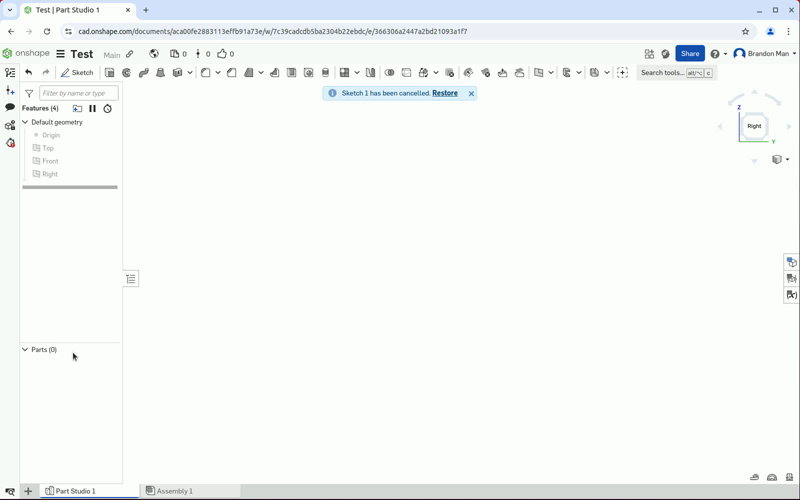
key(shift+y)
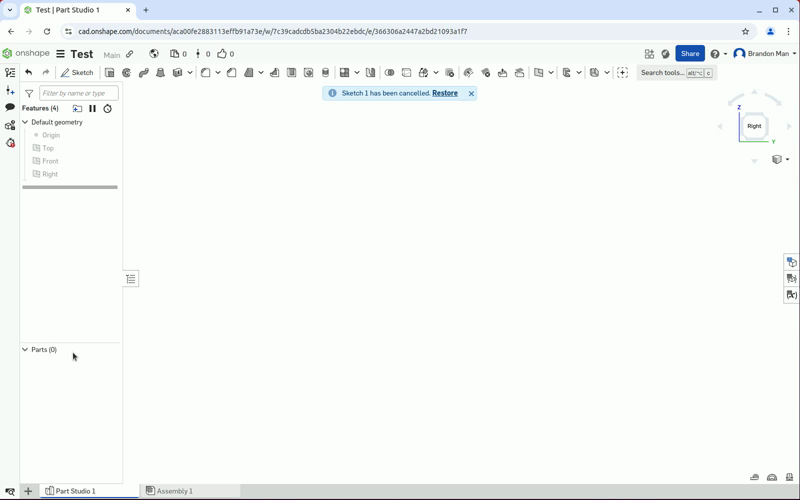
key(shift+s)
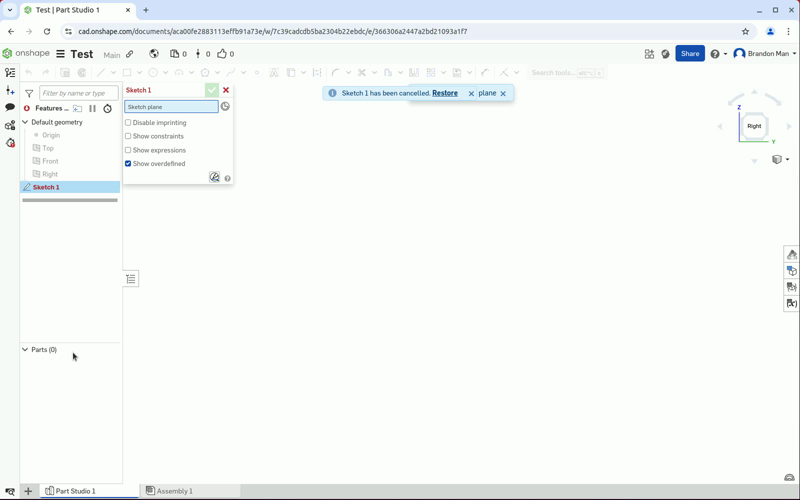
mouse_move(73, 176)
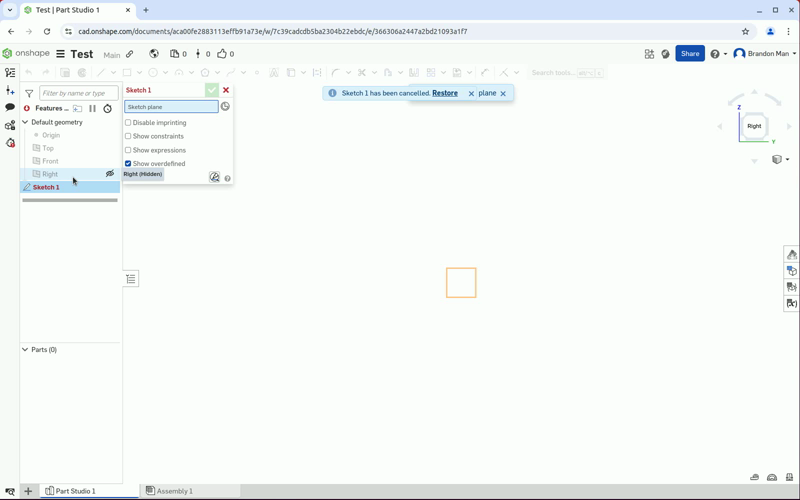
click(73, 176)
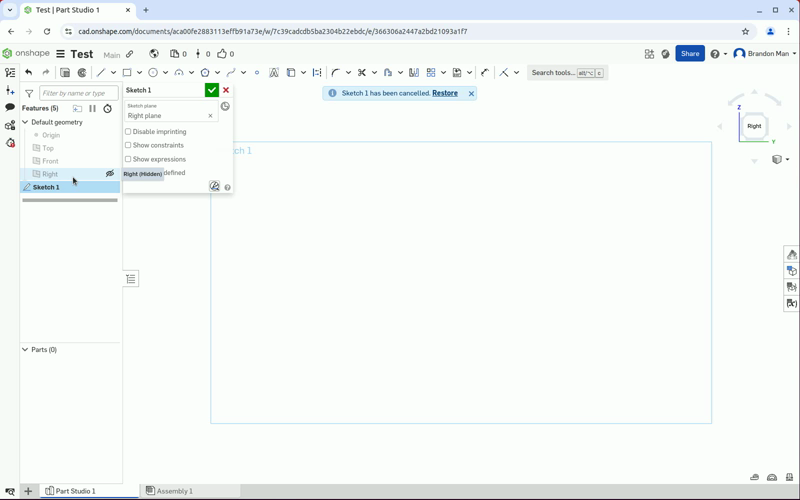
mouse_move(73, 352)
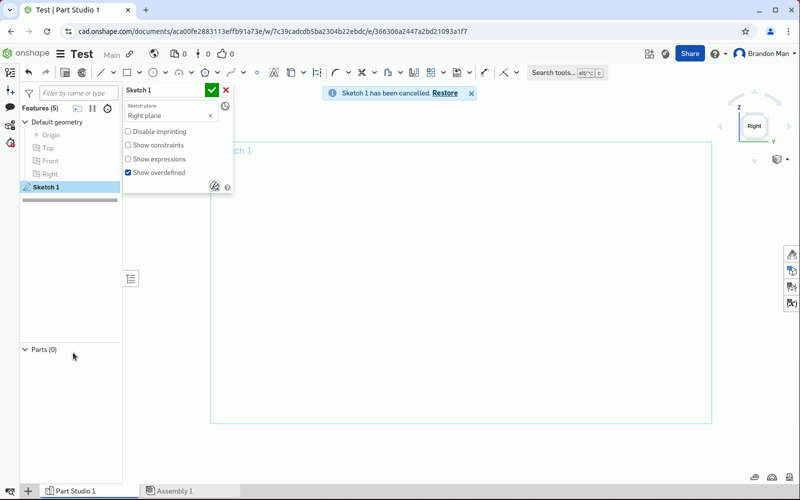
key(y)
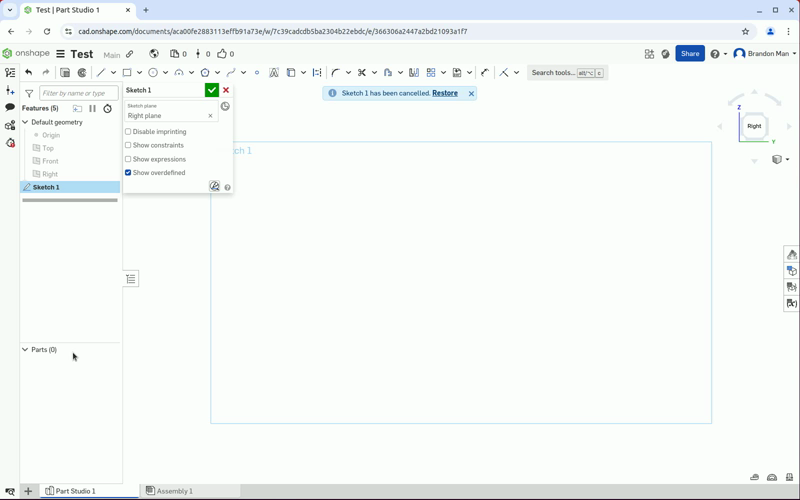
key(a)
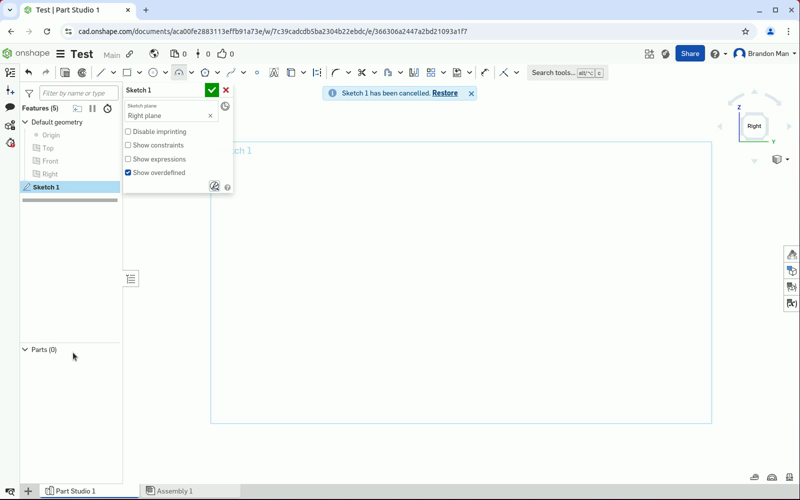
key_down(shift)
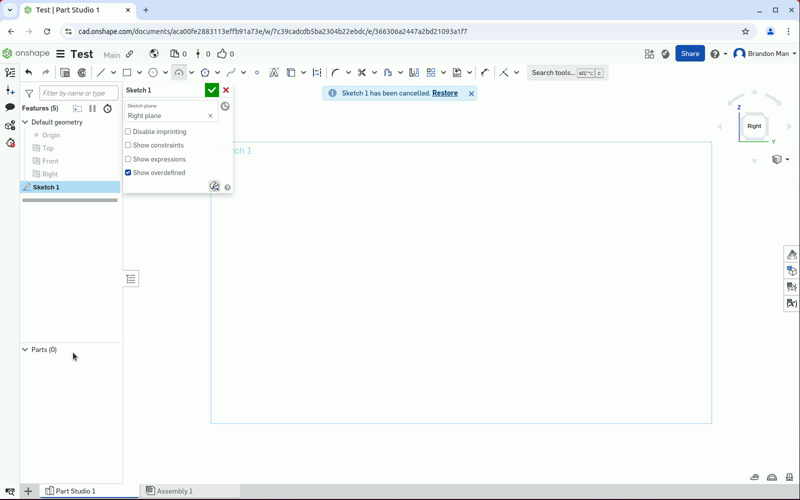
mouse_move(419, 387)
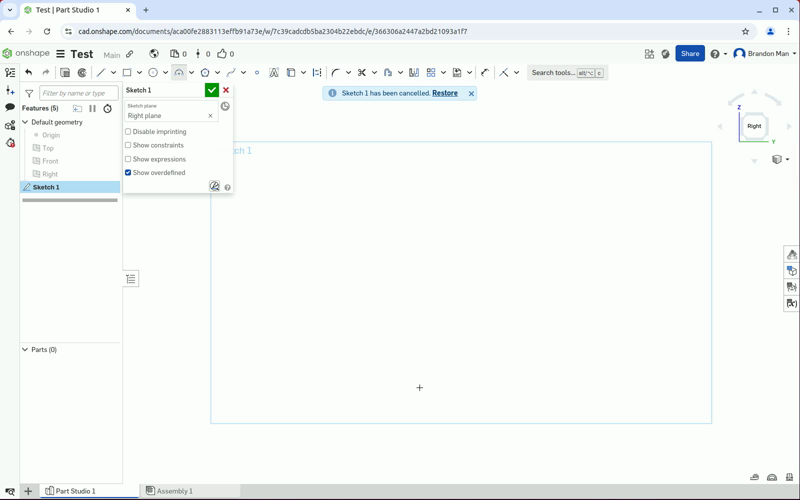
click(419, 387)
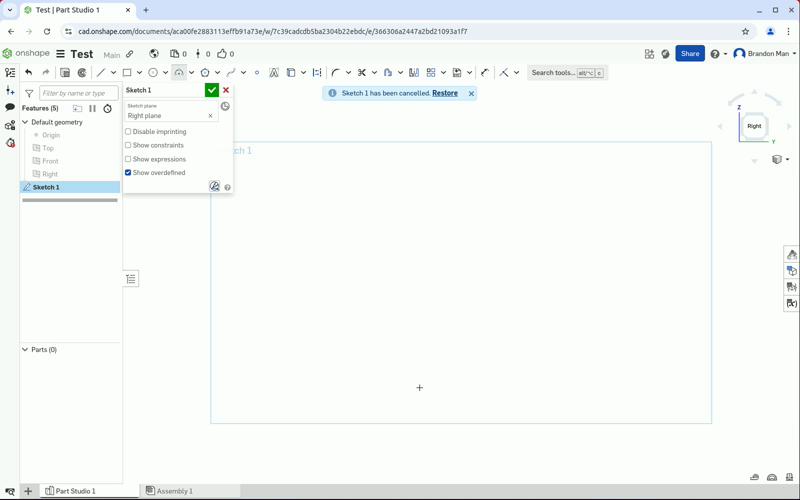
key_up(shift)
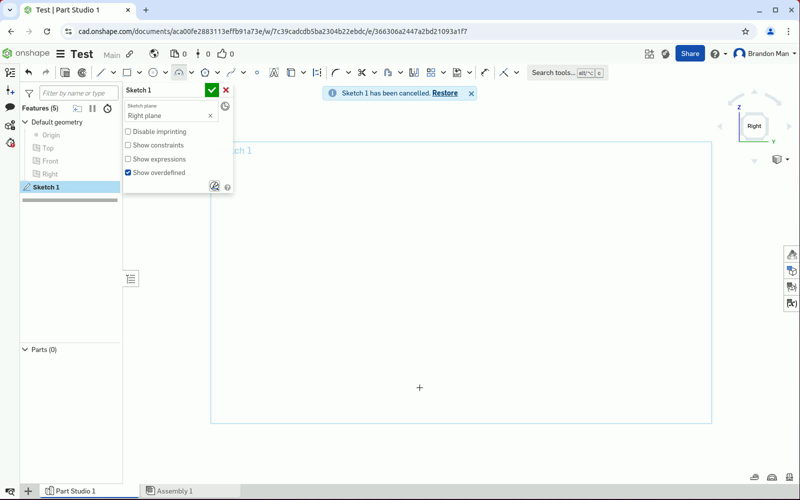
key_down(shift)
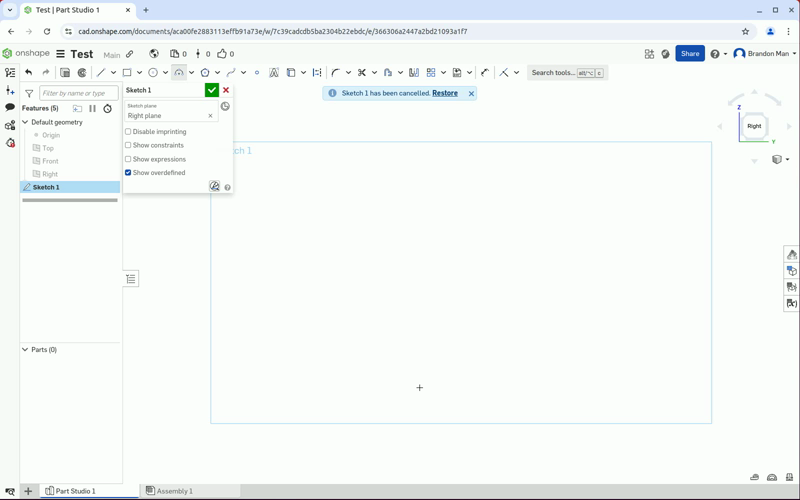
mouse_move(501, 387)
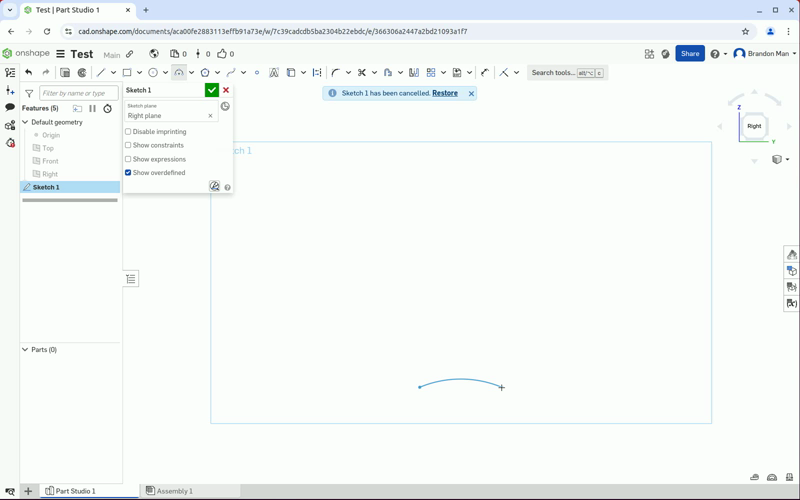
click(501, 387)
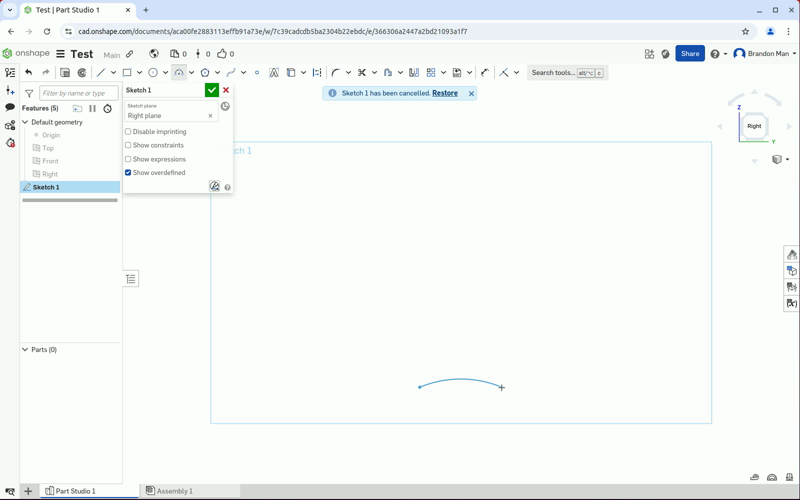
mouse_move(460, 394)
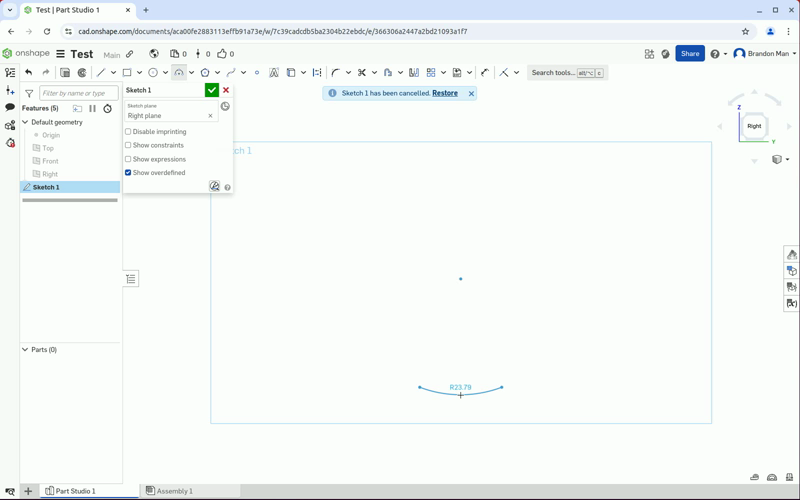
click(460, 394)
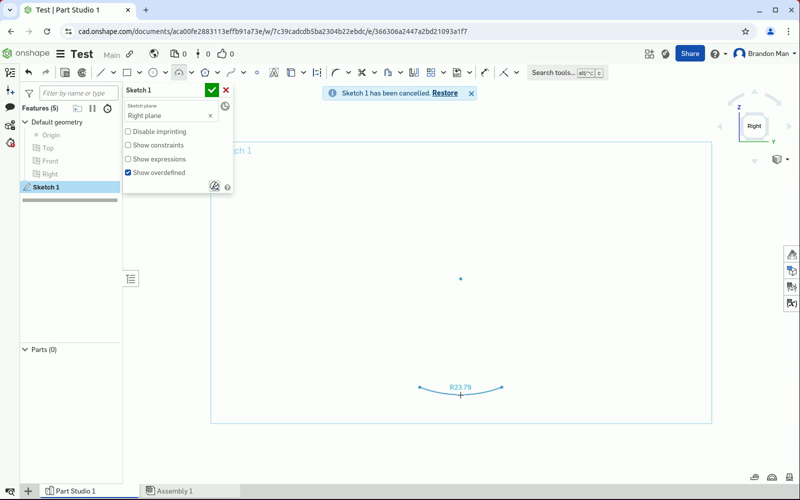
key_up(shift)
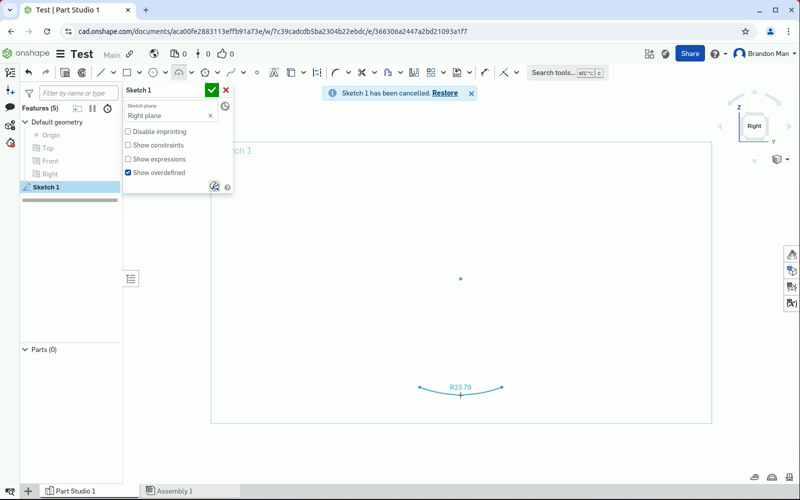
key(esc)
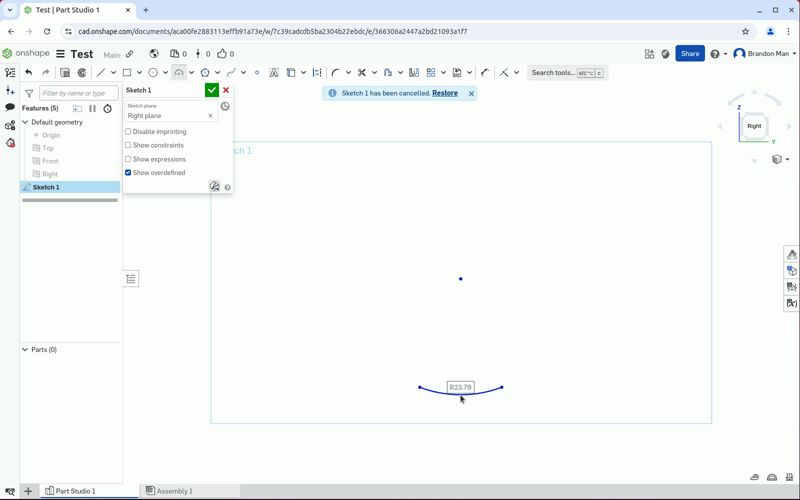
key(l)
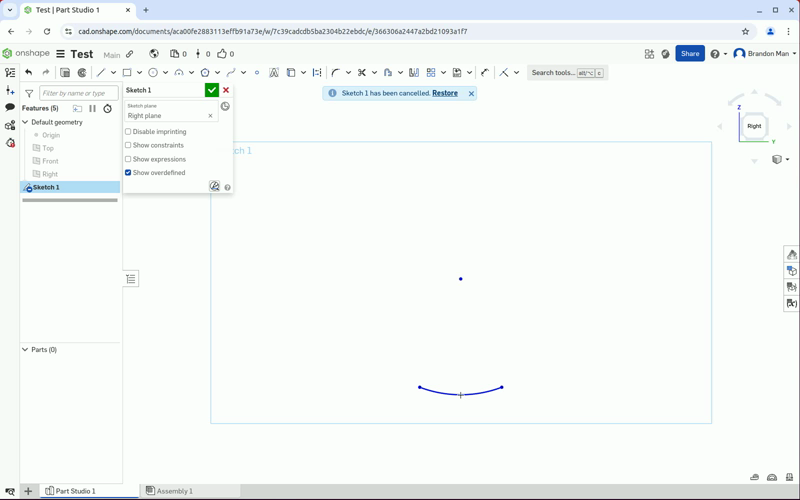
mouse_move(501, 387)
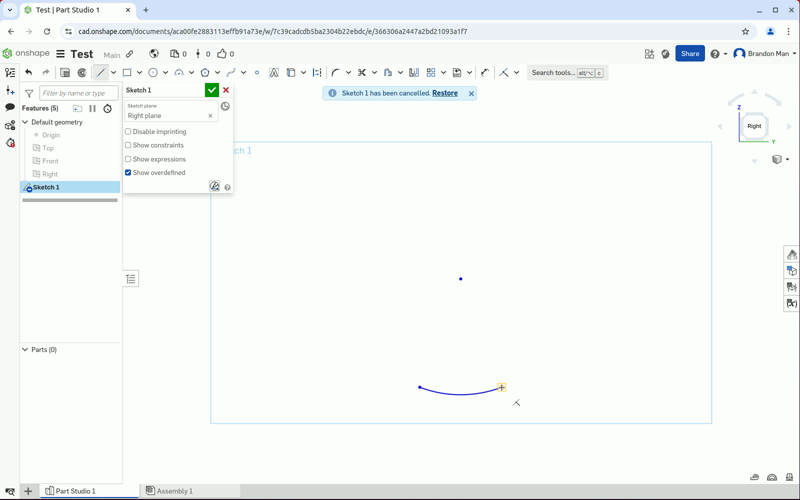
click(501, 387)
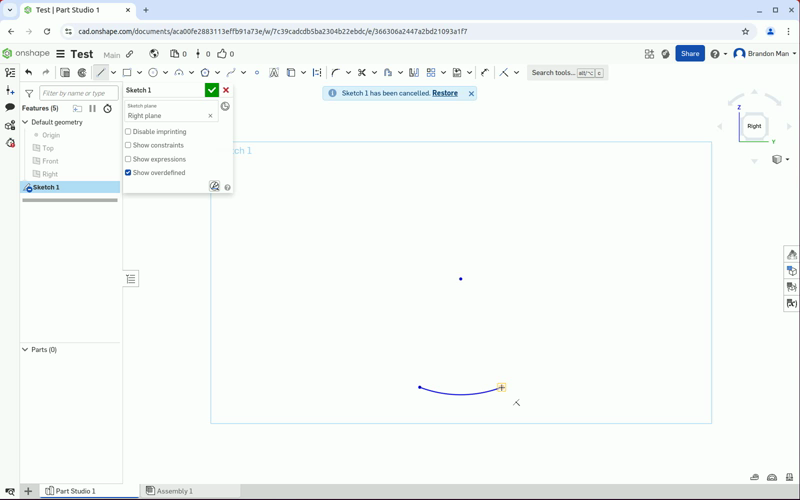
key_down(shift)
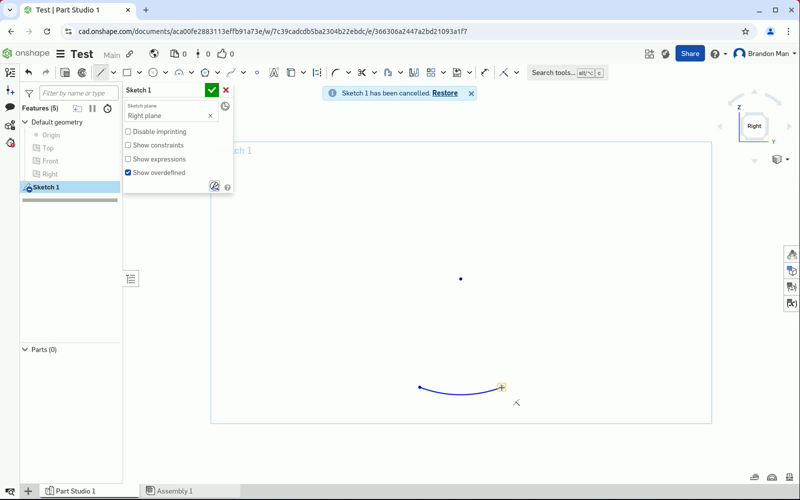
mouse_move(501, 178)
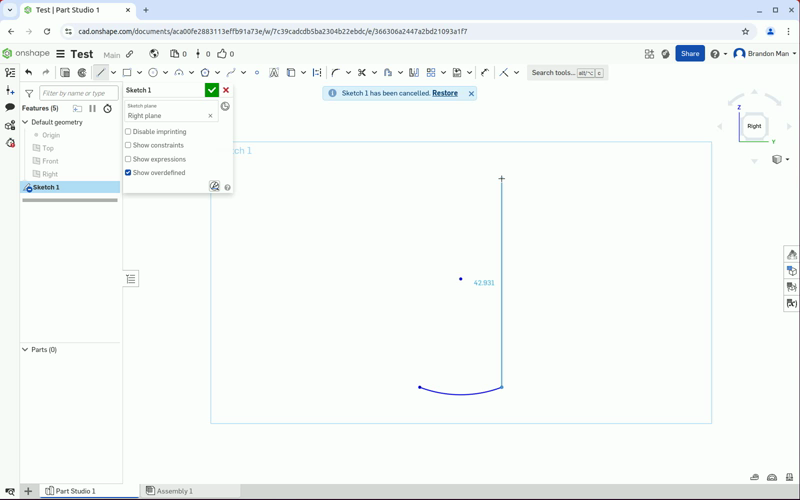
click(501, 178)
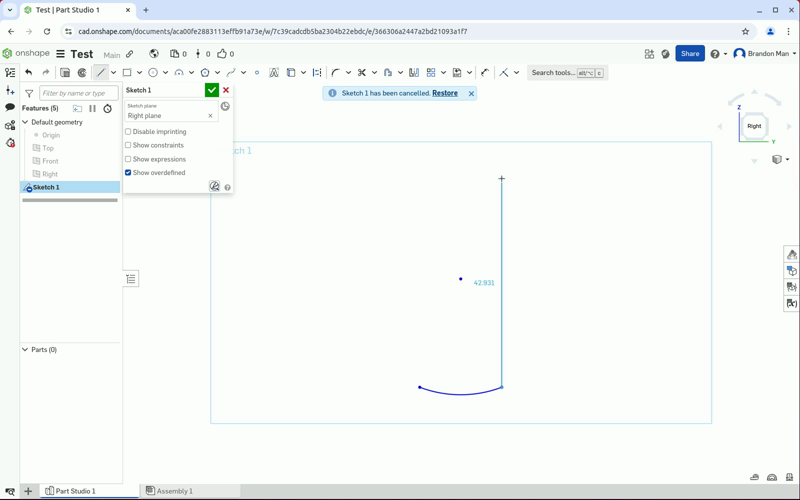
key_up(shift)
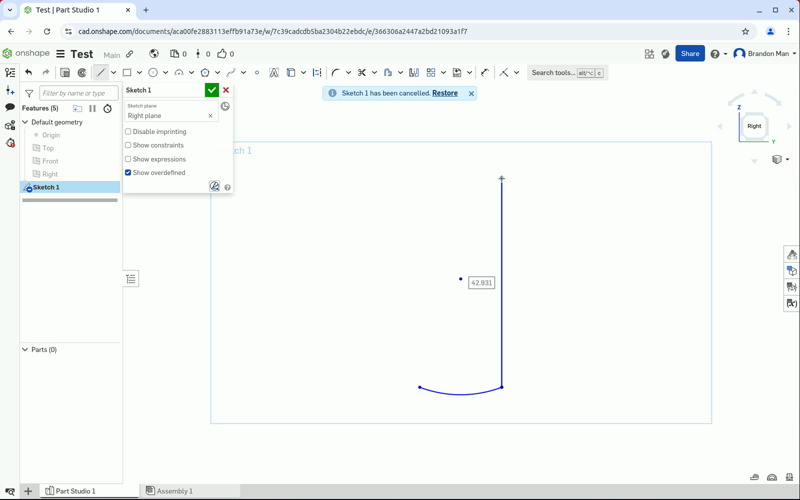
key(esc)
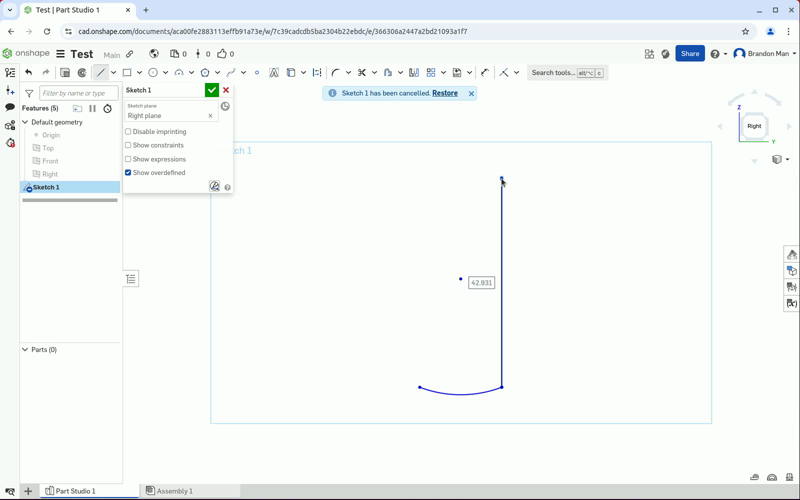
key(a)
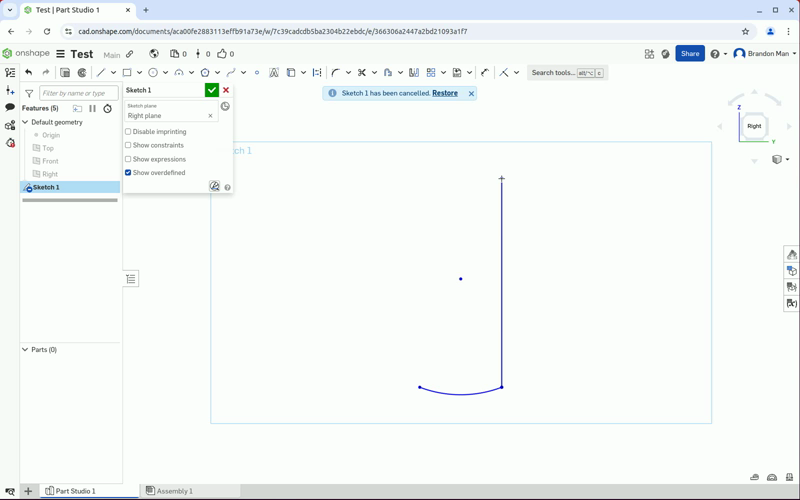
mouse_move(501, 178)
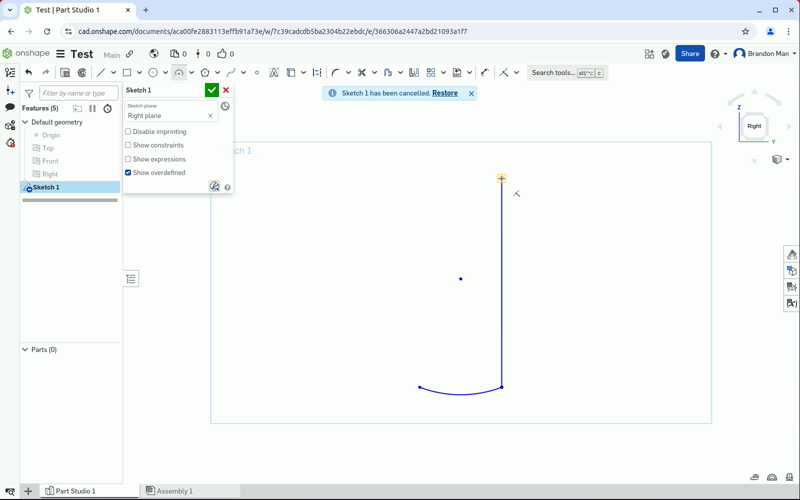
click(501, 178)
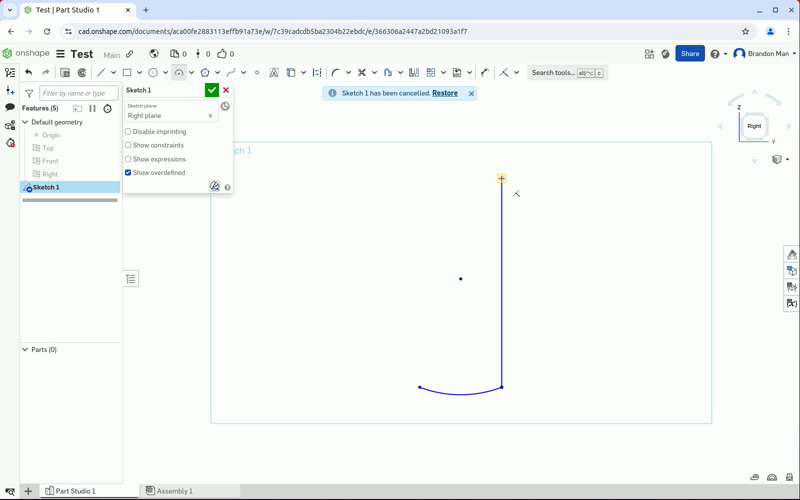
key_down(shift)
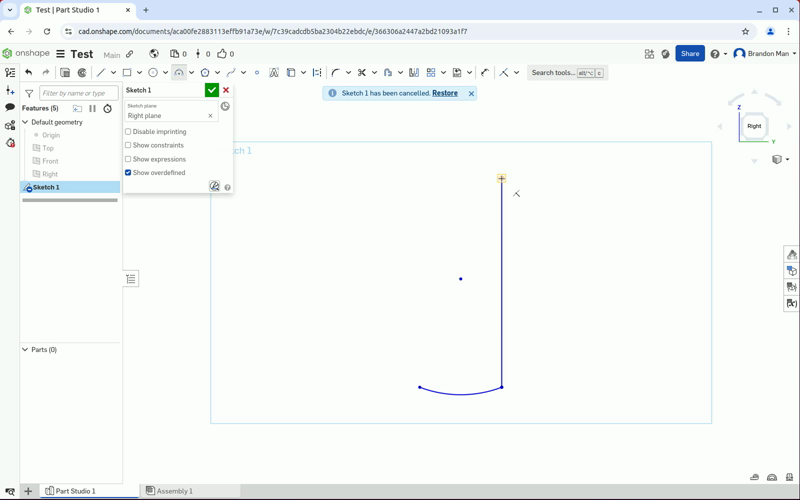
mouse_move(419, 178)
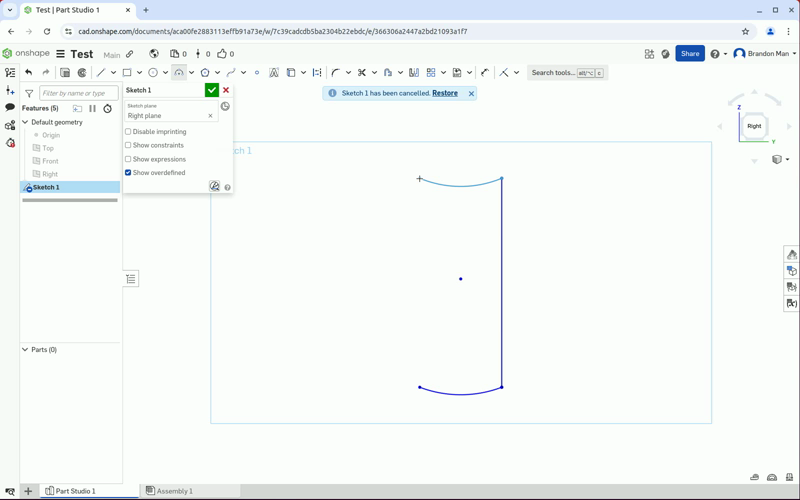
click(419, 178)
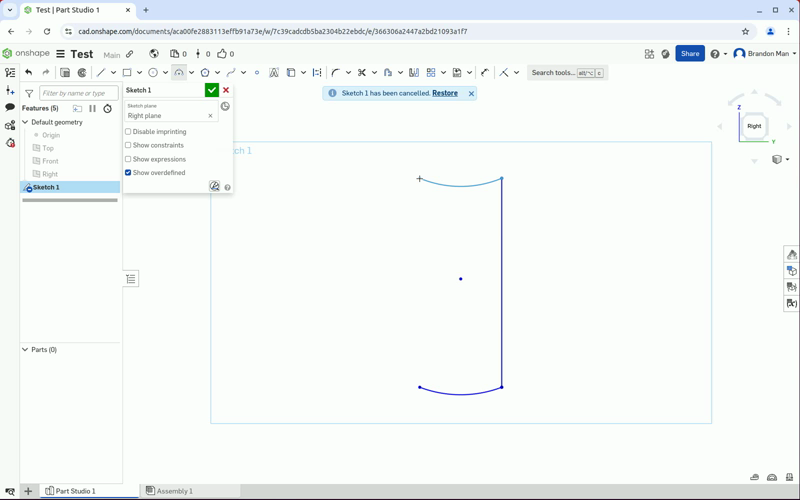
mouse_move(460, 170)
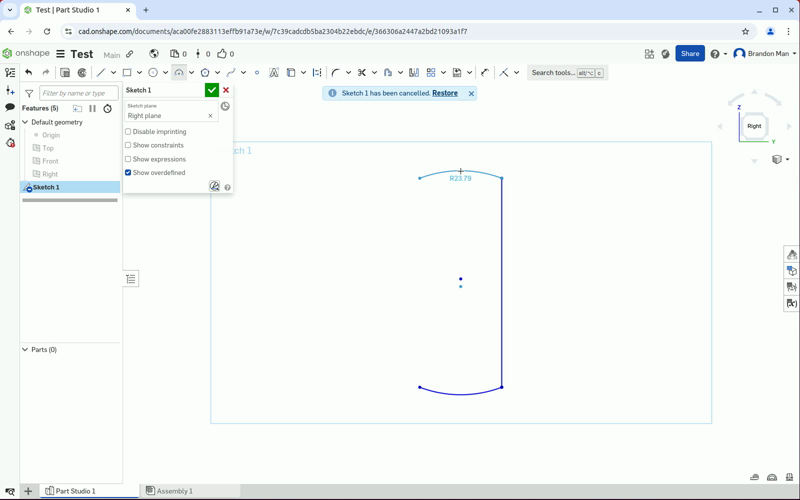
click(460, 170)
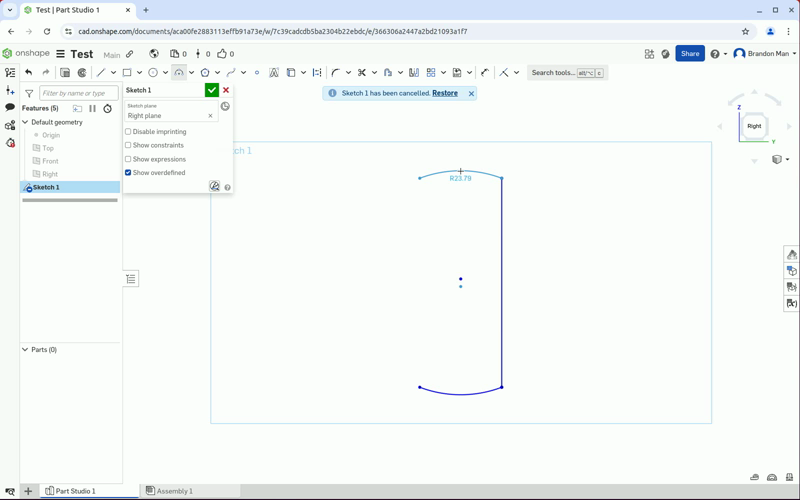
key_up(shift)
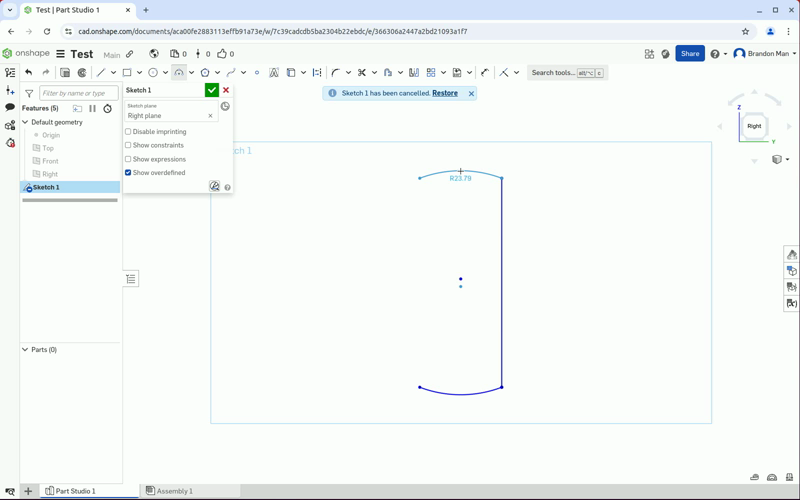
key(esc)
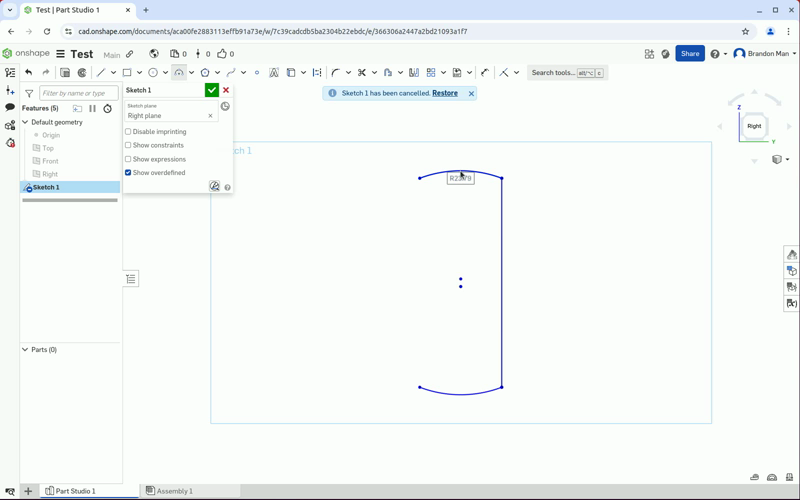
key(l)
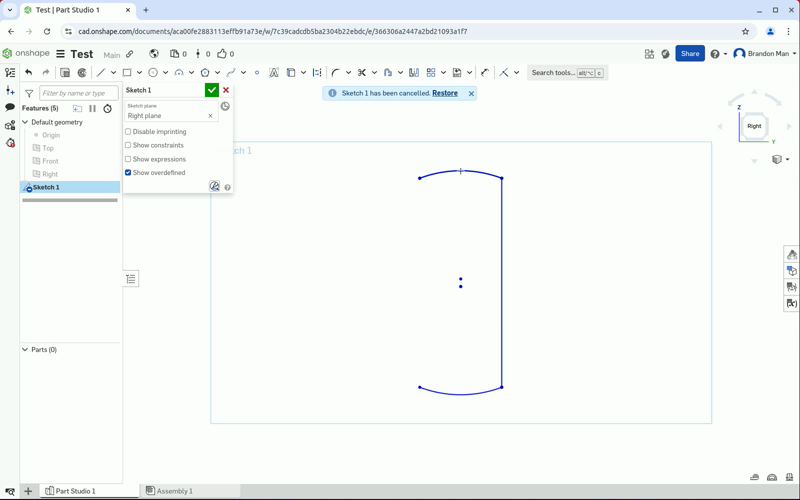
mouse_move(419, 178)
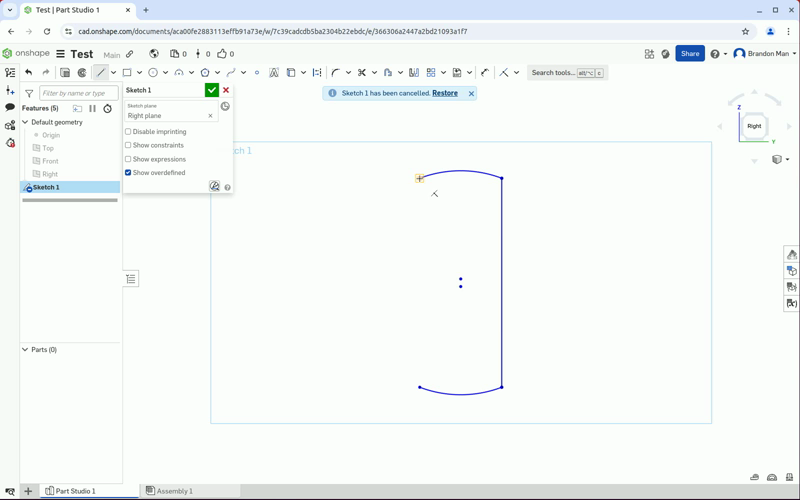
click(419, 178)
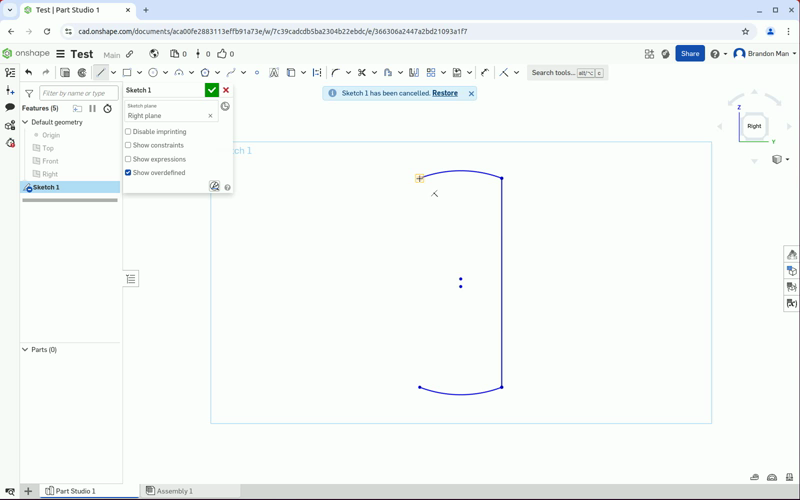
key_down(shift)
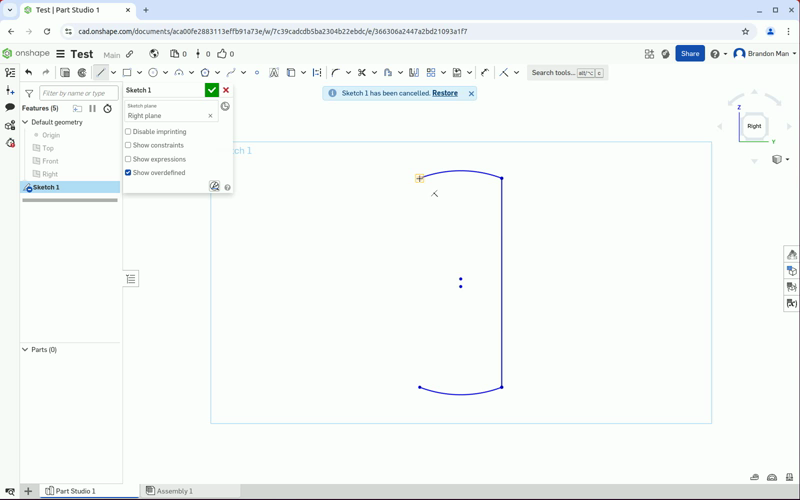
mouse_move(419, 387)
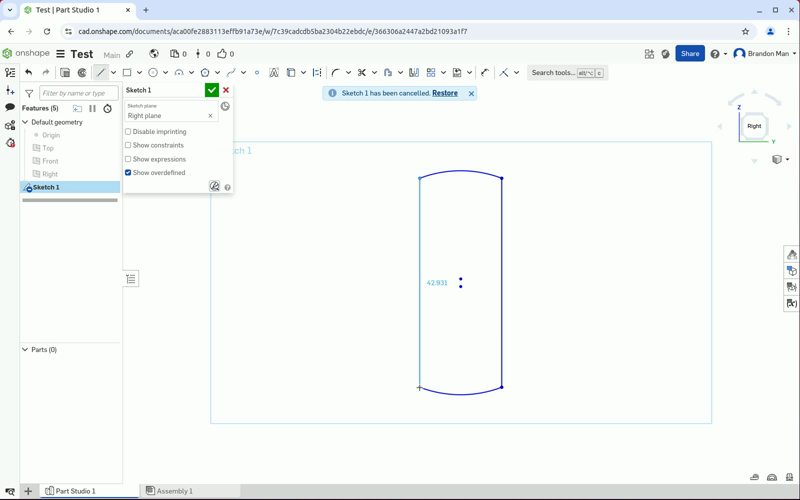
key_up(shift)
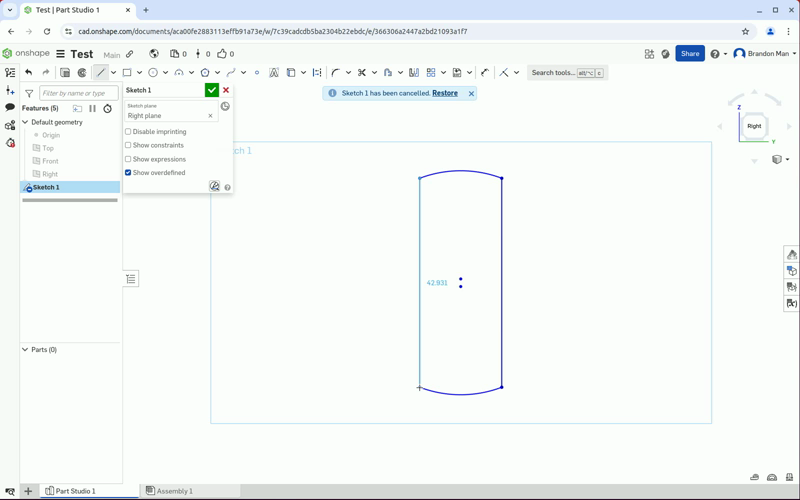
click(419, 387)
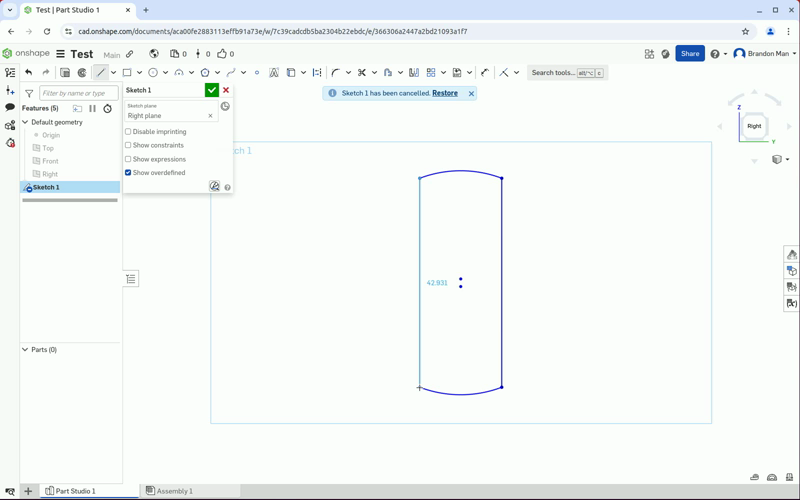
key(esc)
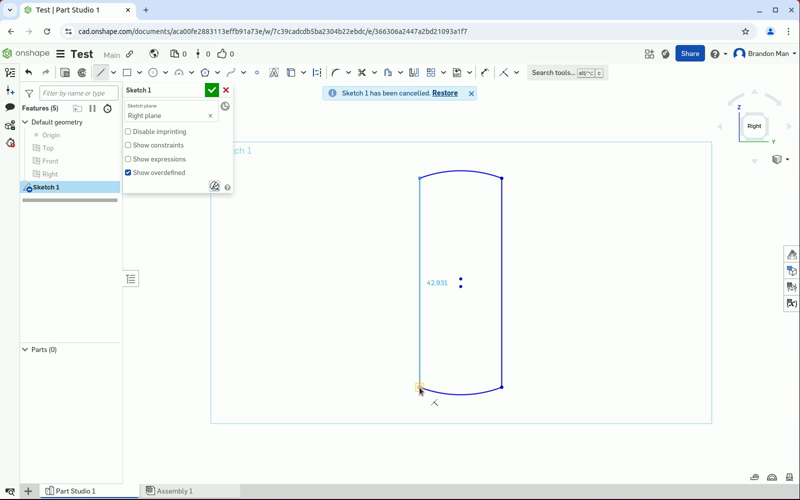
key(c)
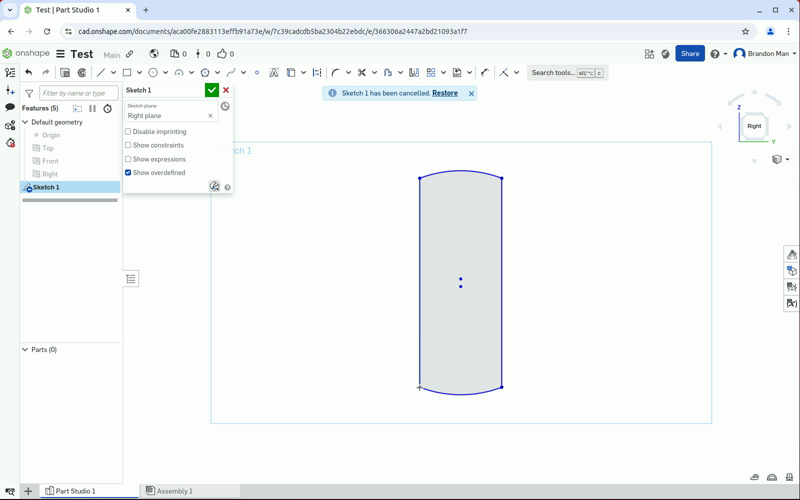
key_down(shift)
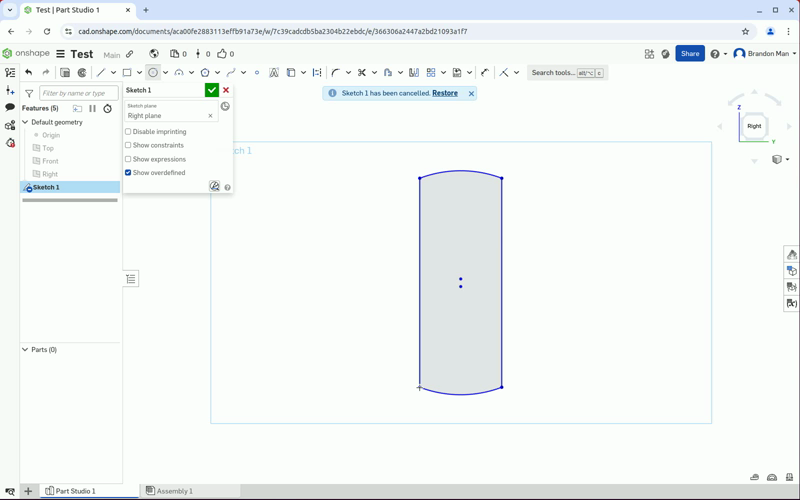
mouse_move(460, 360)
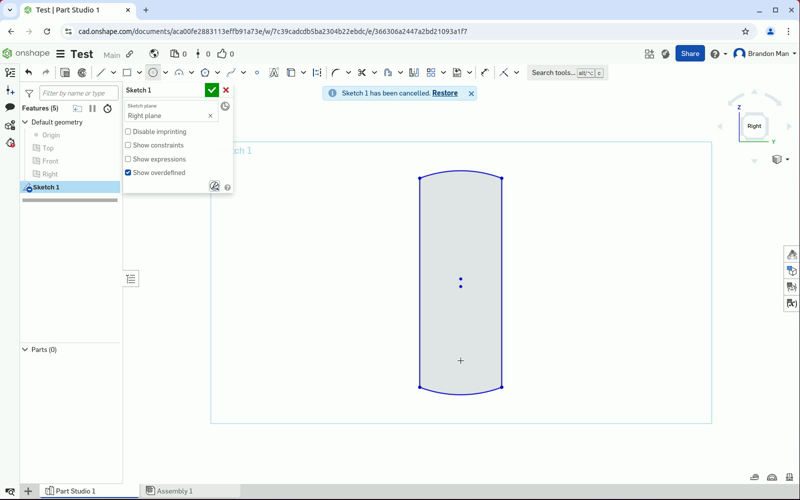
click(460, 360)
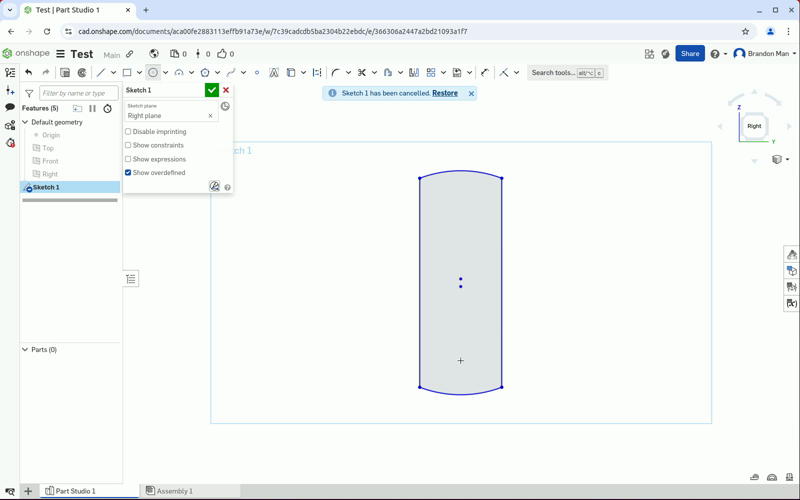
key_up(shift)
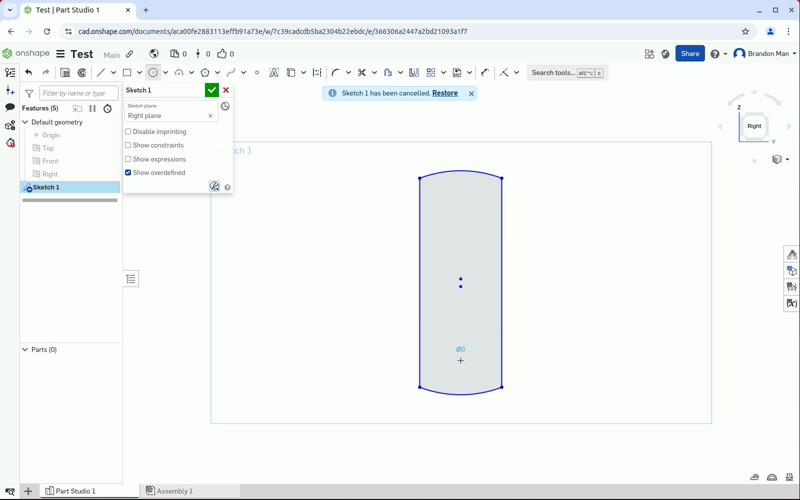
mouse_move(476, 360)
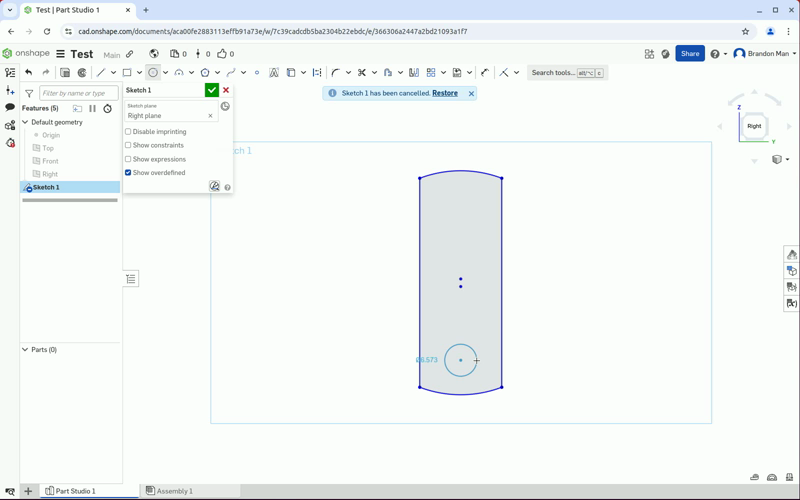
click(476, 360)
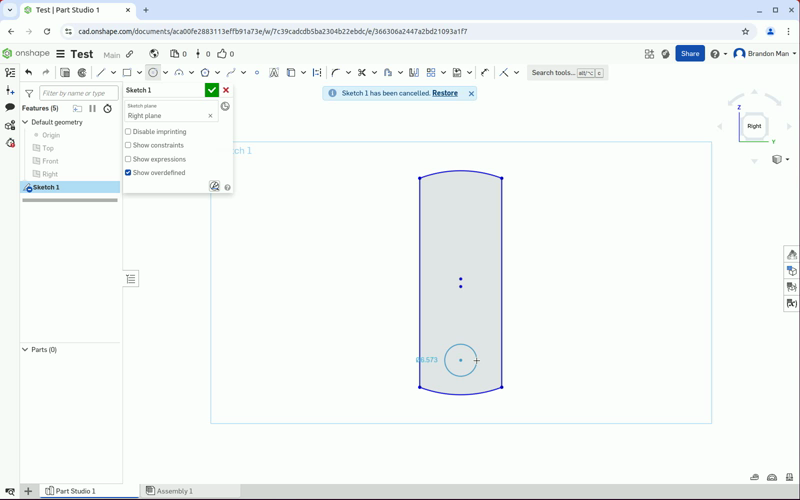
key(esc)
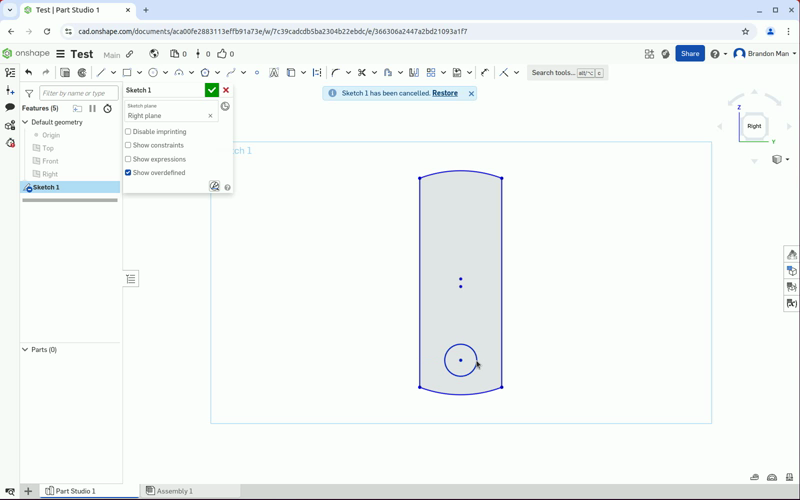
key(c)
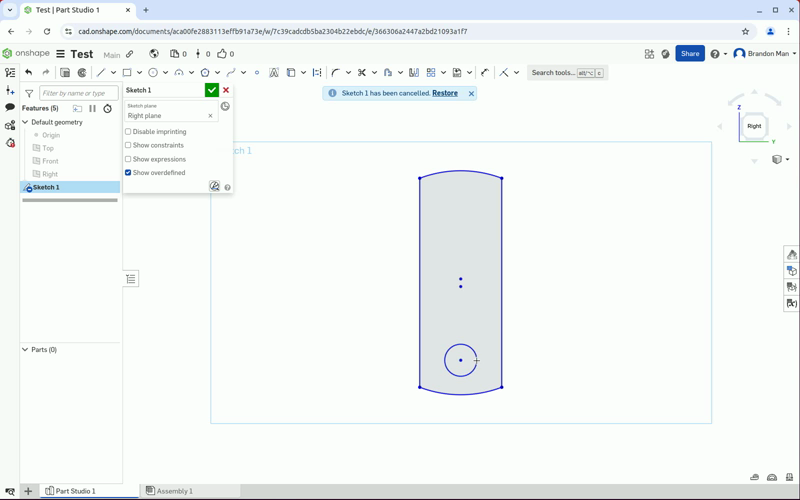
key_down(shift)
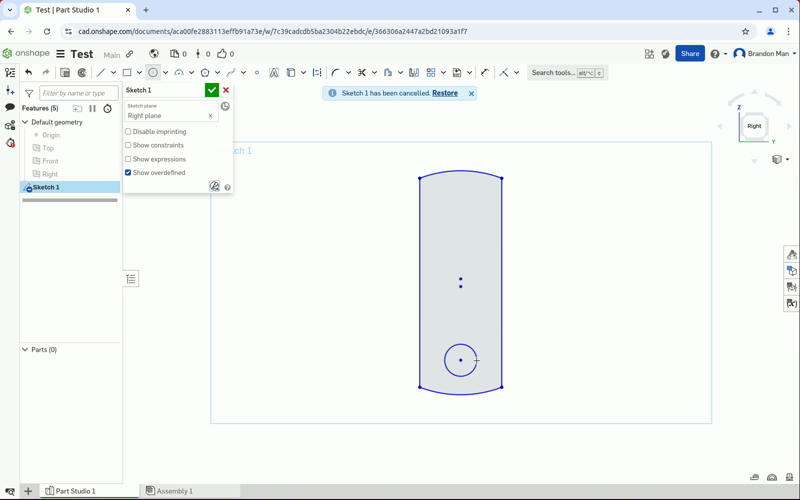
mouse_move(460, 207)
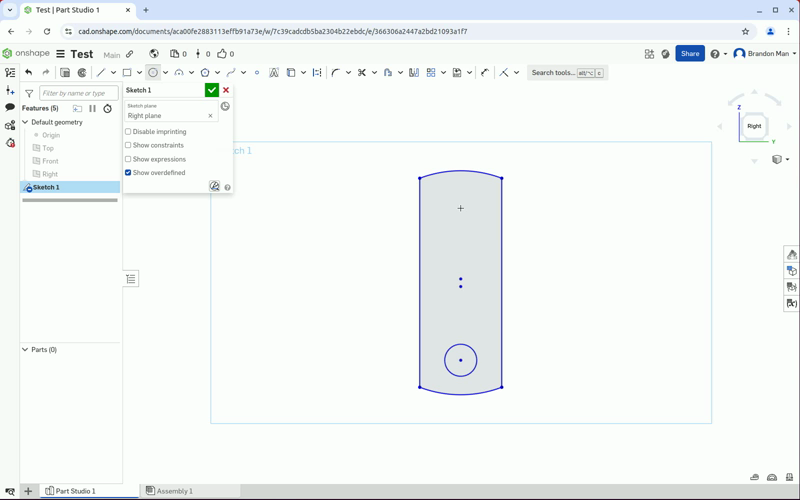
click(460, 207)
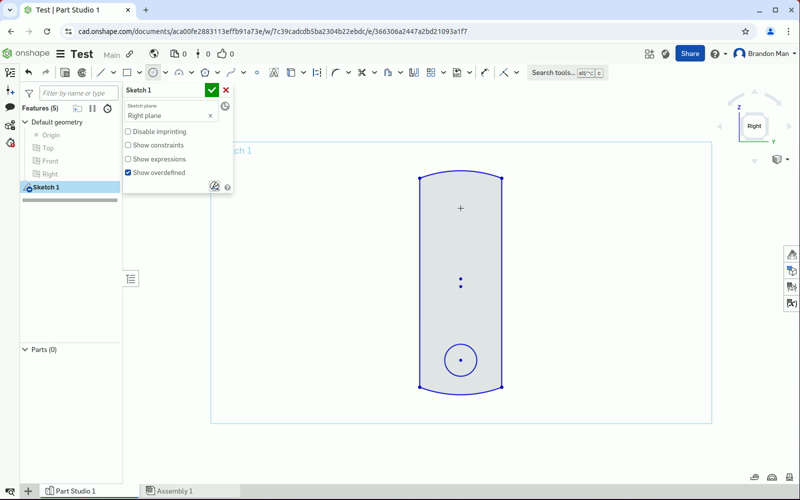
key_up(shift)
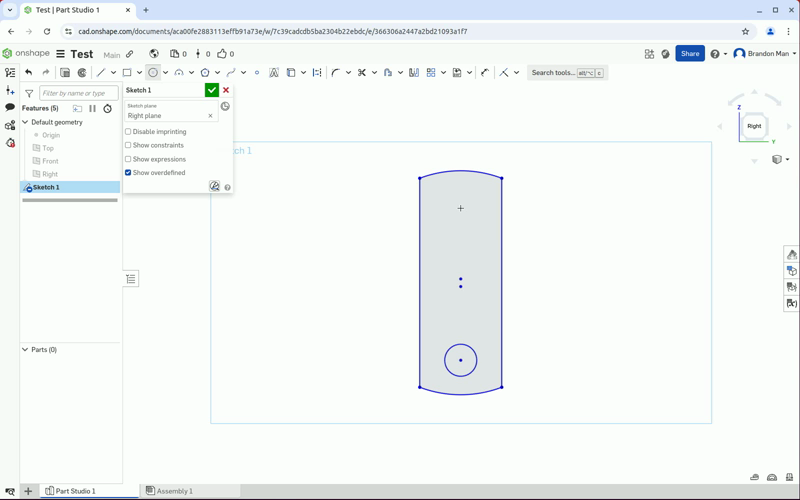
mouse_move(476, 207)
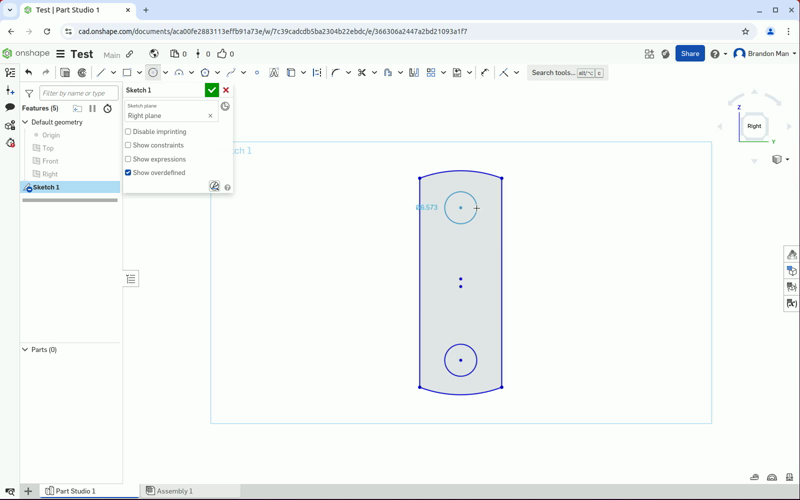
click(476, 207)
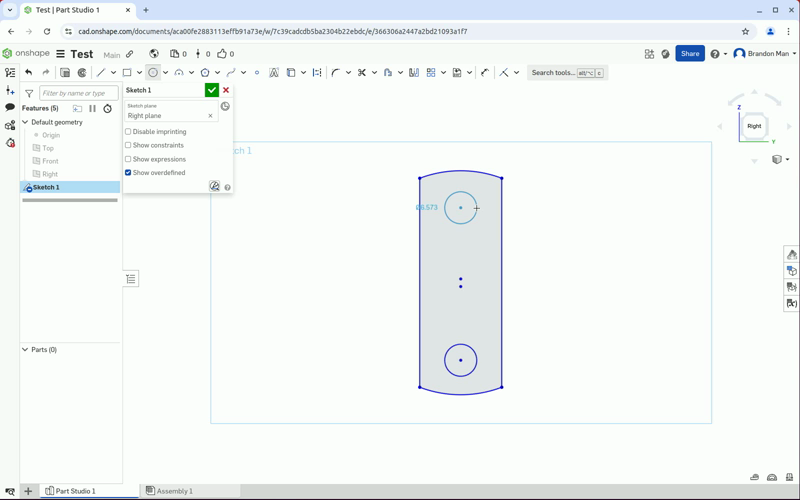
key(esc)
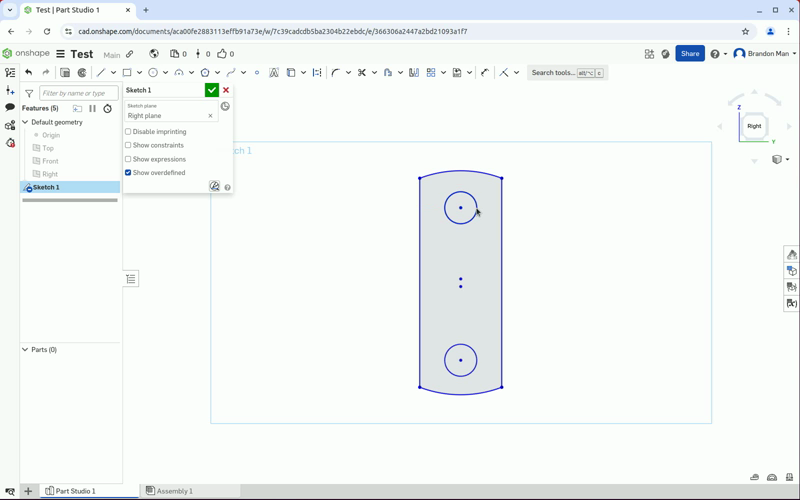
mouse_move(472, 334)
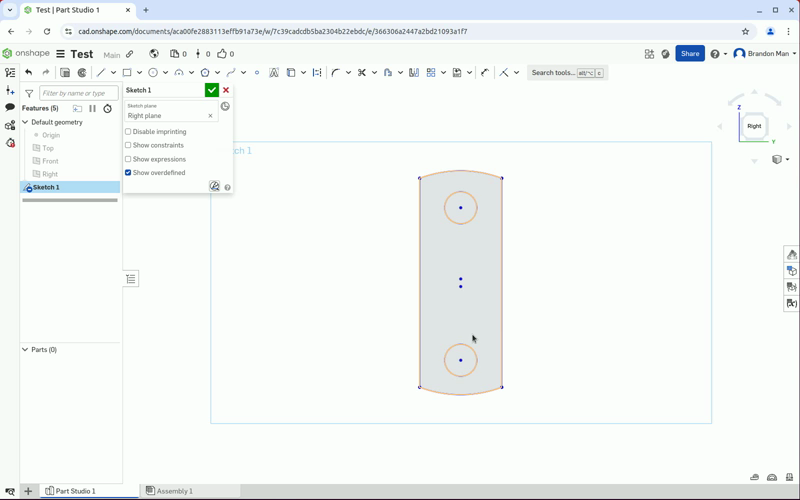
click(472, 334)
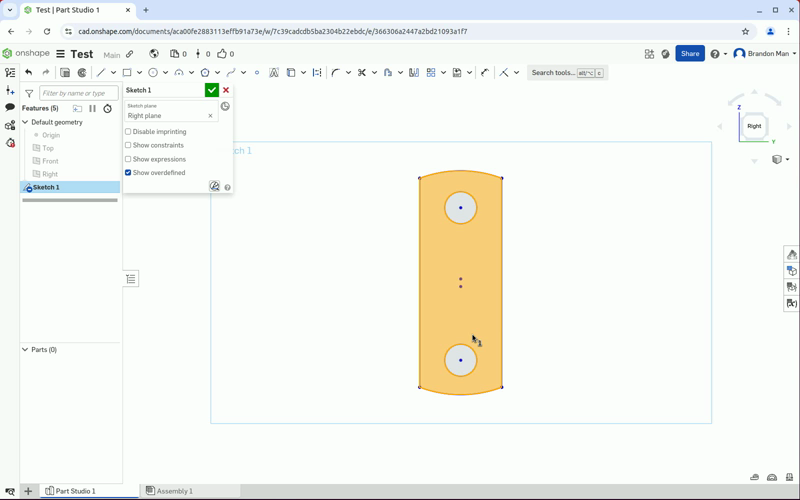
mouse_move(73, 352)
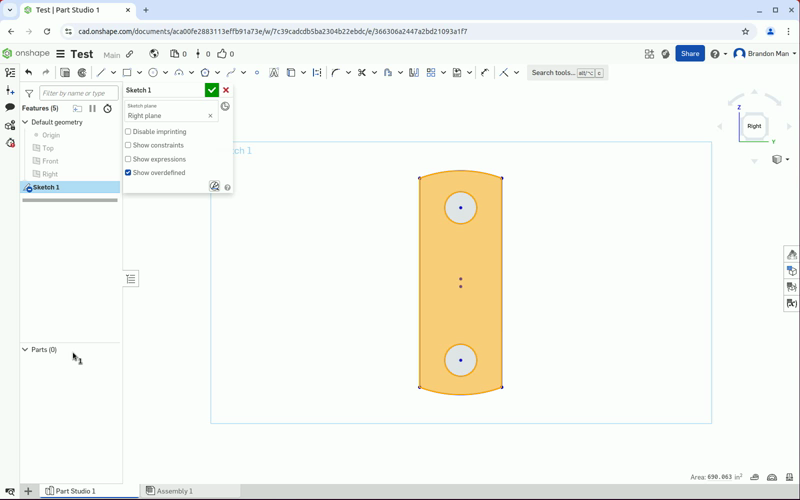
key(shift+y)
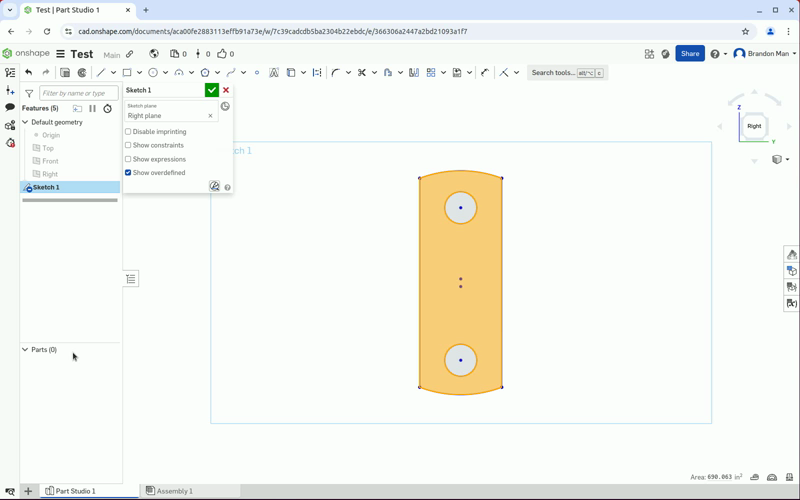
key(shift+e)
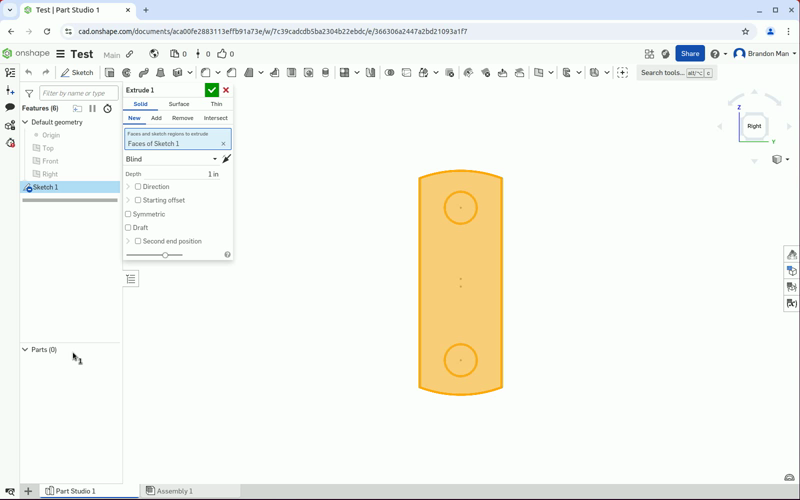
mouse_move(143, 106)
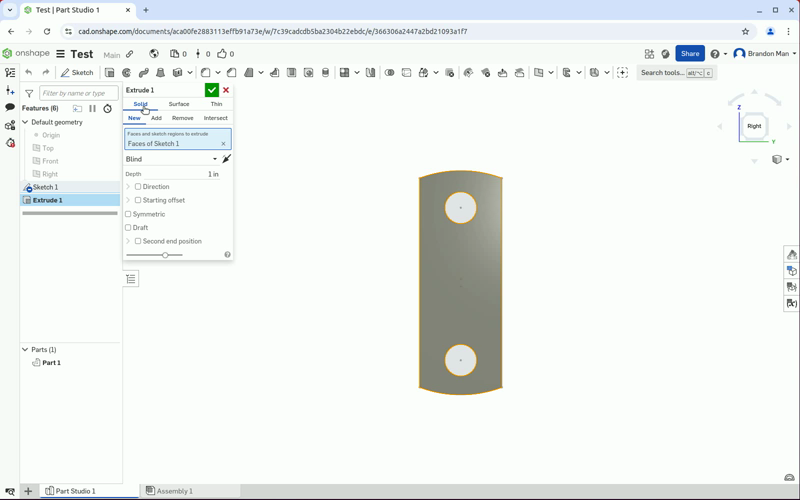
click(143, 106)
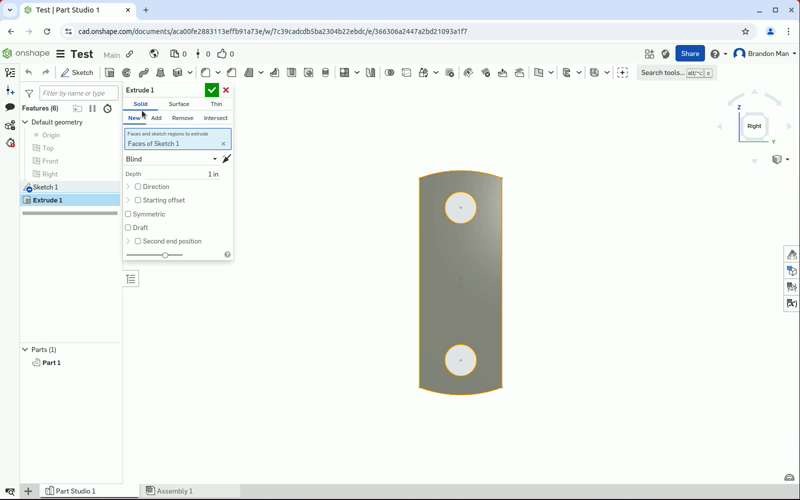
mouse_move(137, 120)
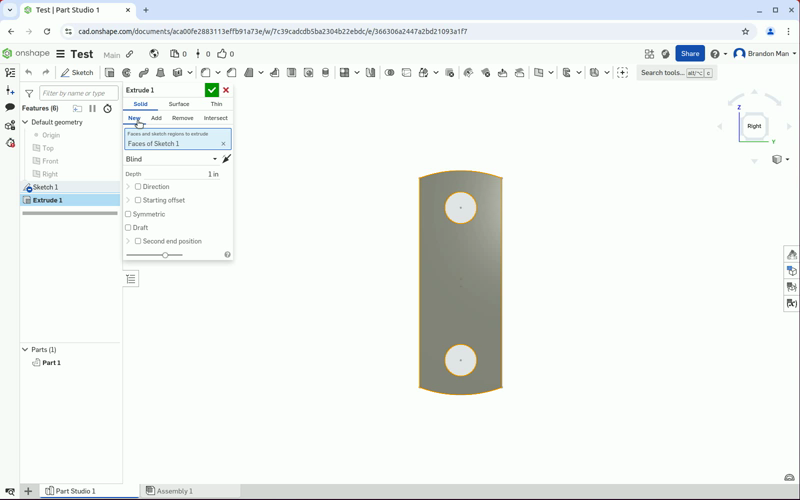
click(137, 120)
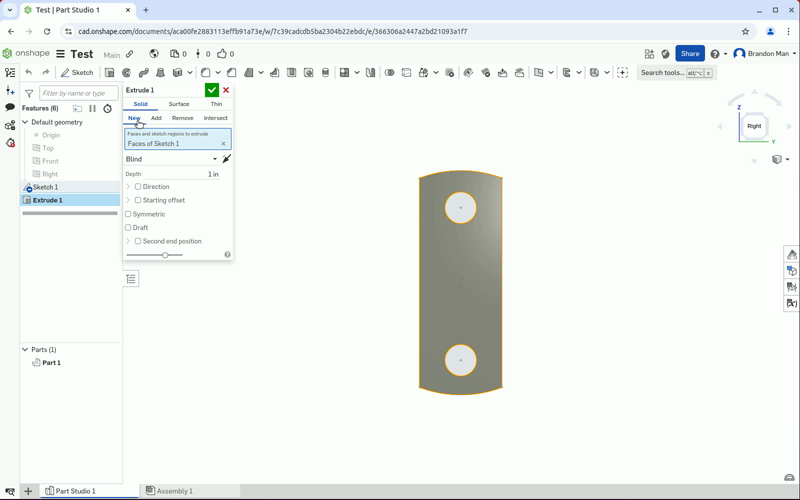
key(tab, 4)
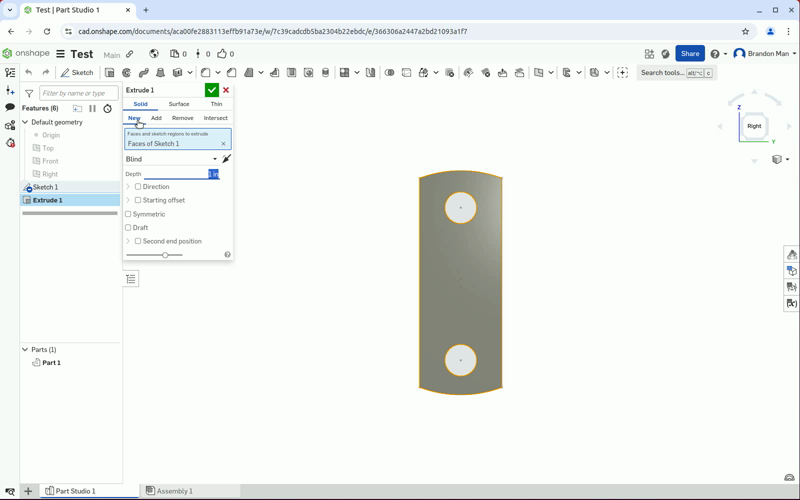
text(7.462)
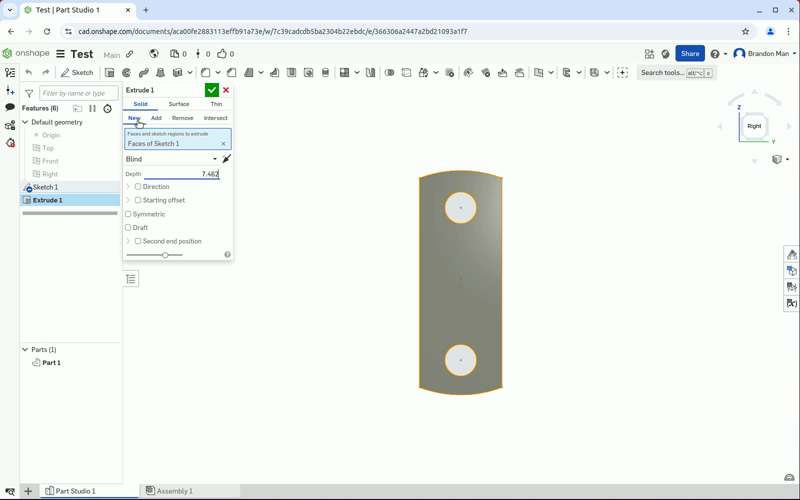
key(enter)
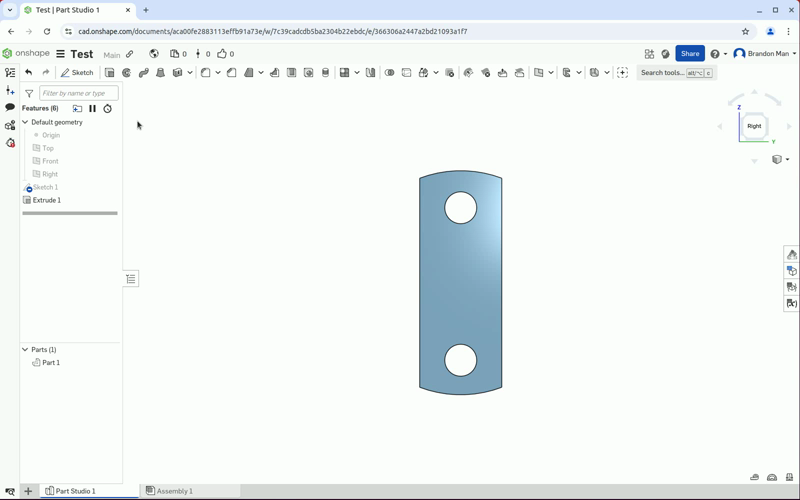
key(shift+h)
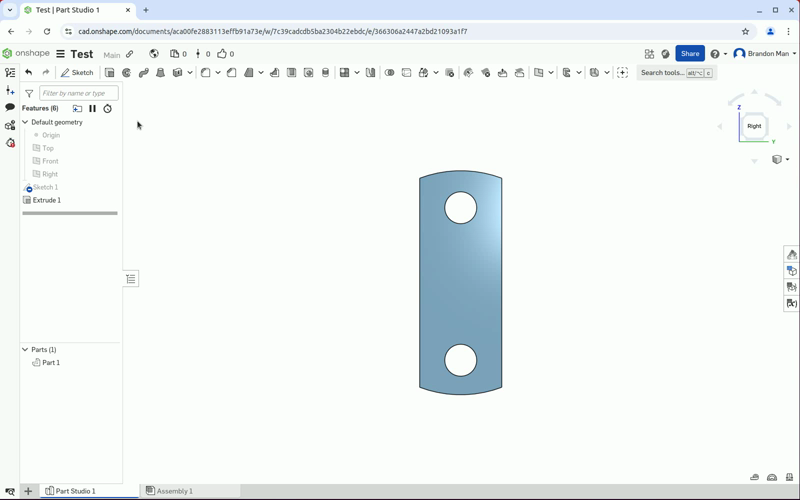
key(shift+h)
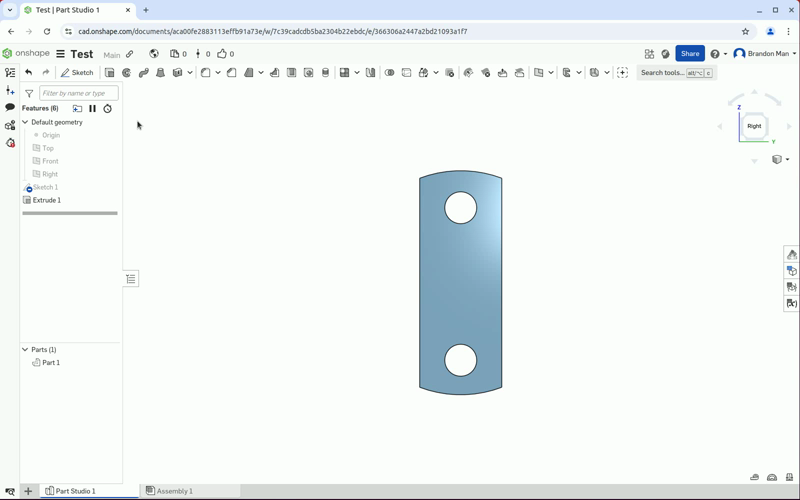
mouse_move(73, 189)
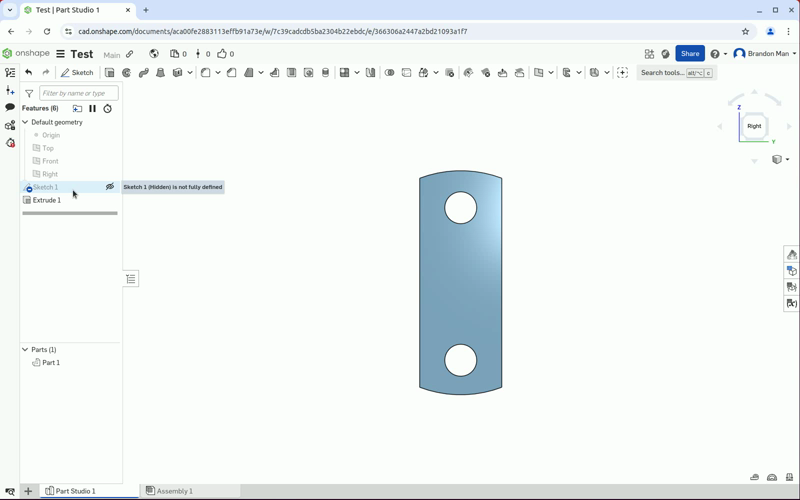
click(73, 189)
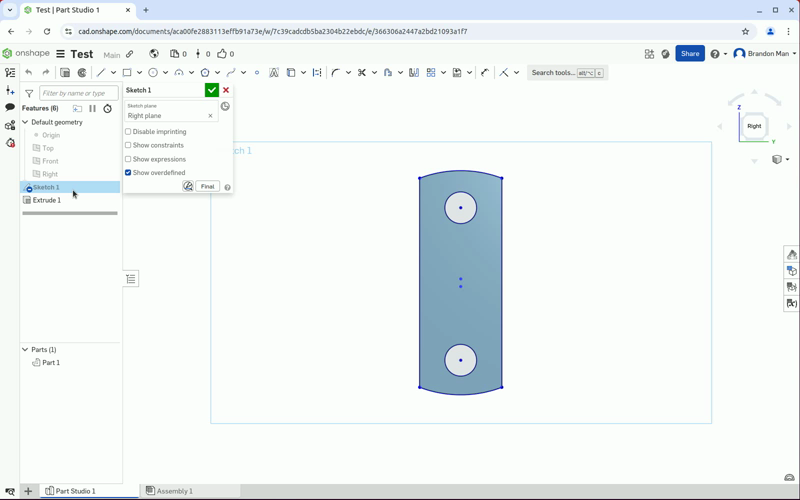
mouse_move(229, 92)
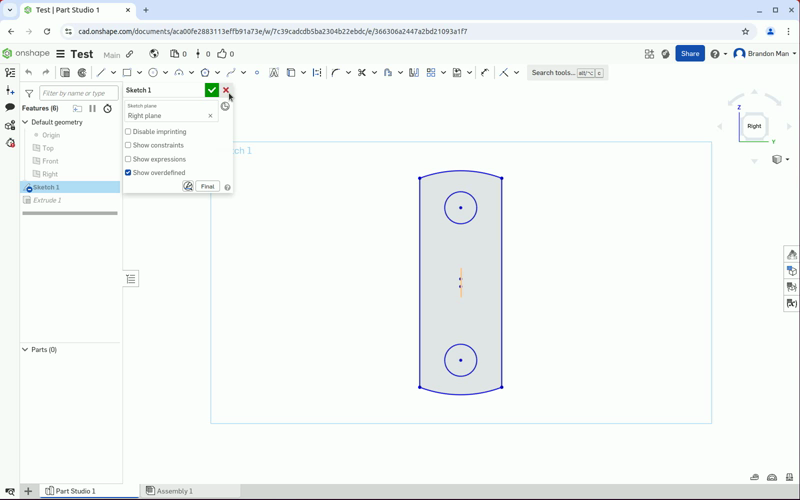
click(229, 92)
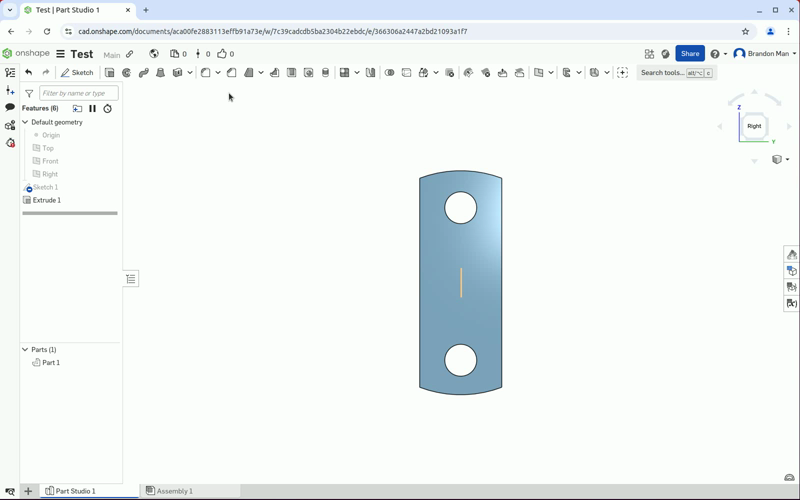
mouse_move(541, 75)
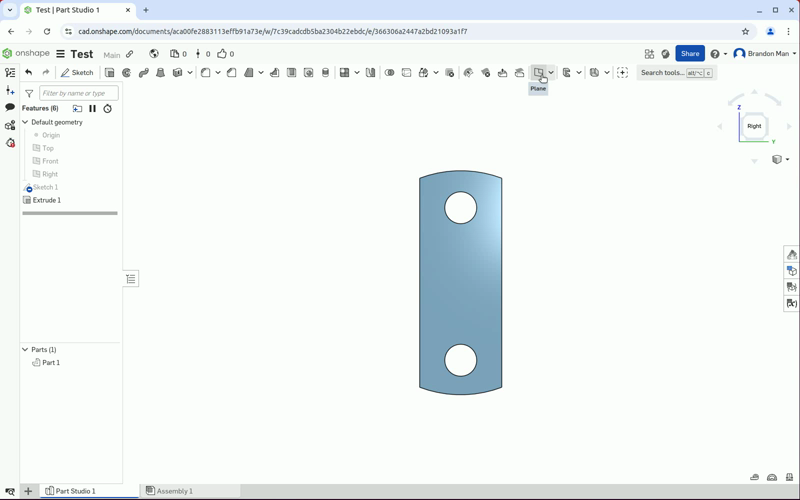
click(541, 75)
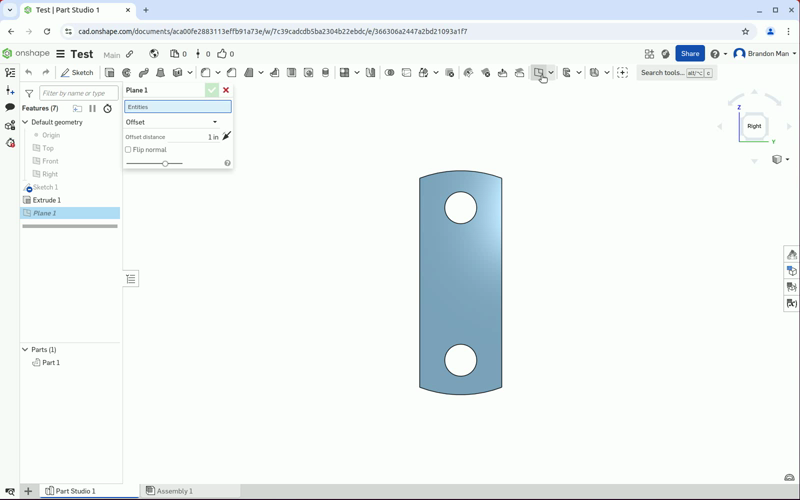
mouse_move(73, 176)
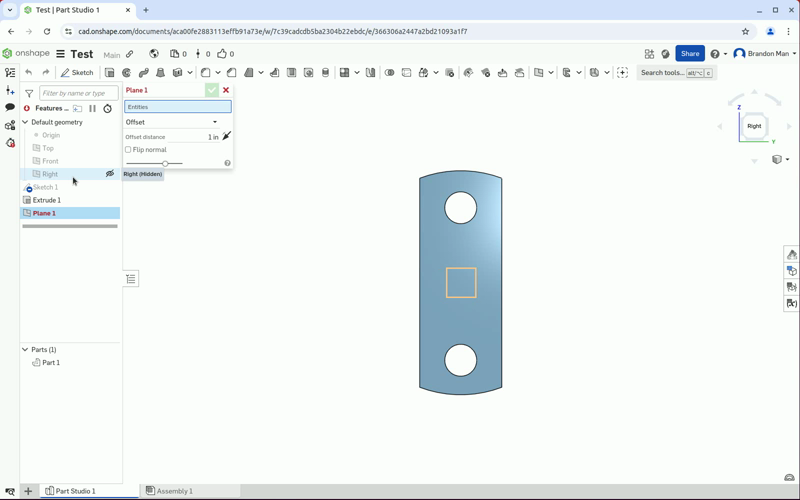
click(73, 176)
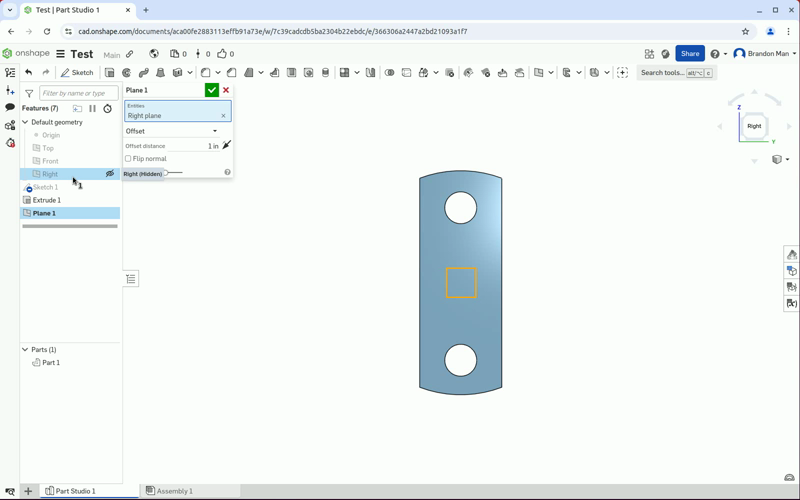
key(tab, 2)
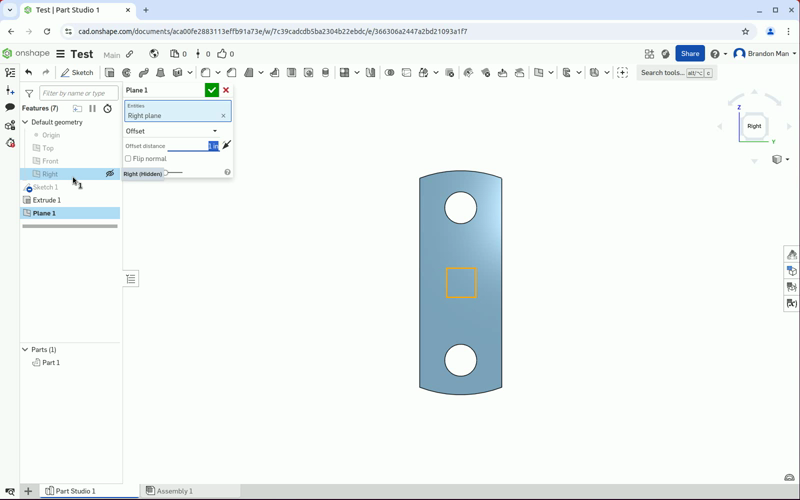
text(7.456)
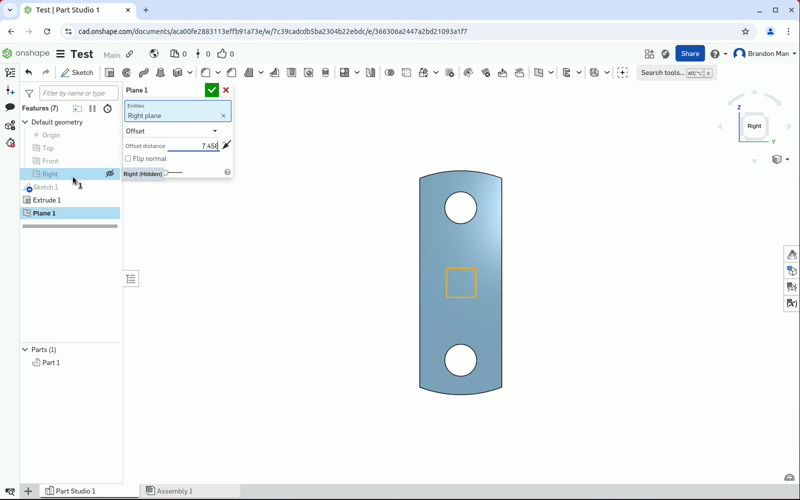
key(enter, 2)
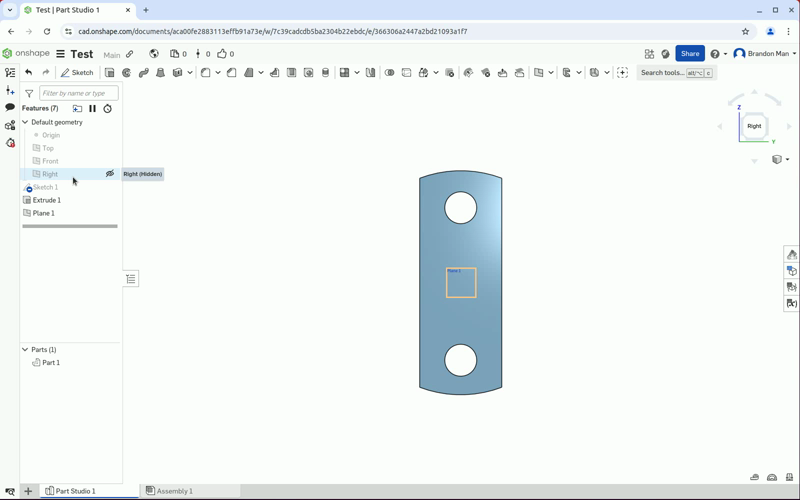
key(shift+s)
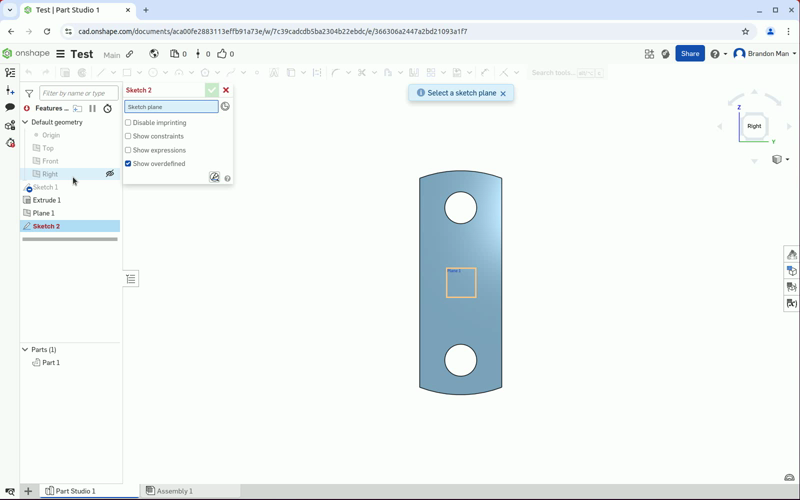
mouse_move(73, 215)
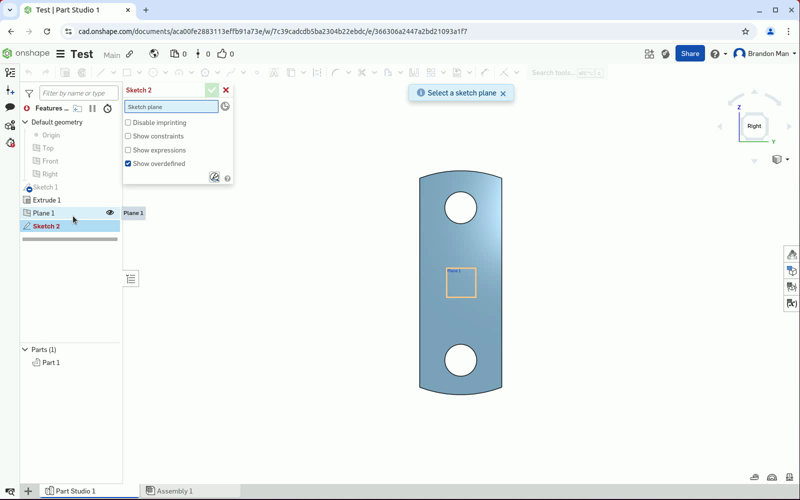
click(73, 215)
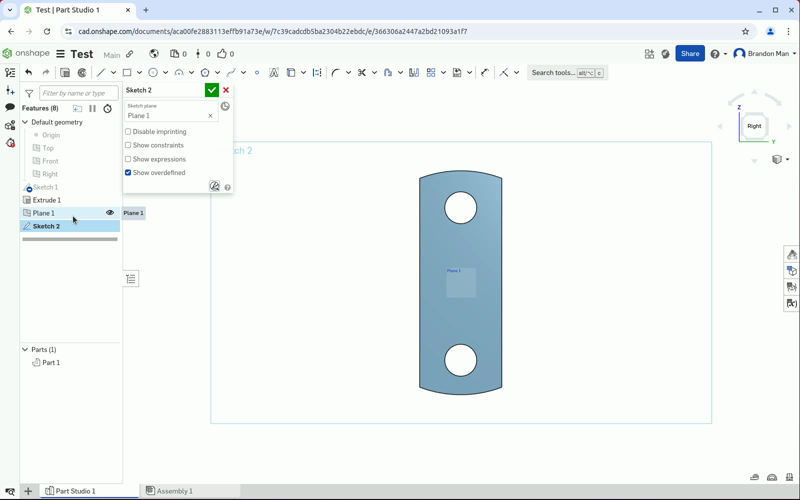
mouse_move(73, 352)
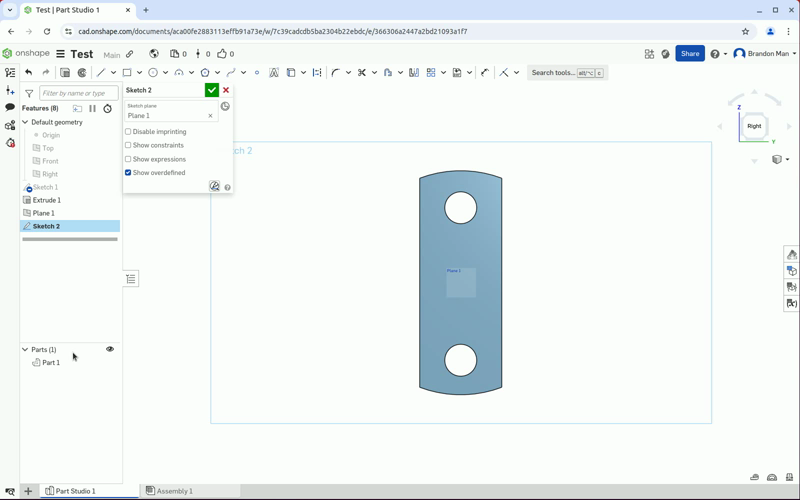
key(y)
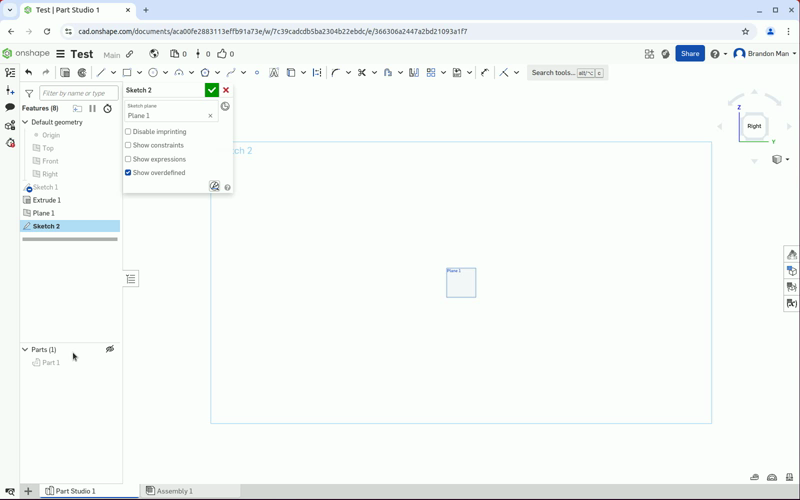
key(c)
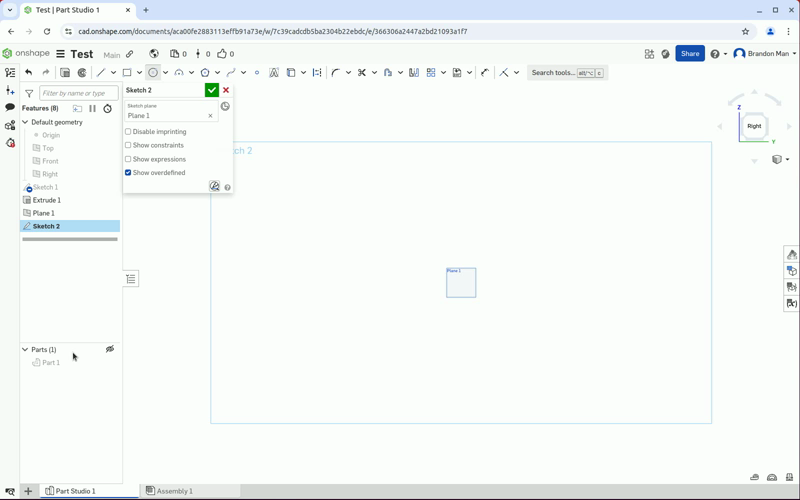
key_down(shift)
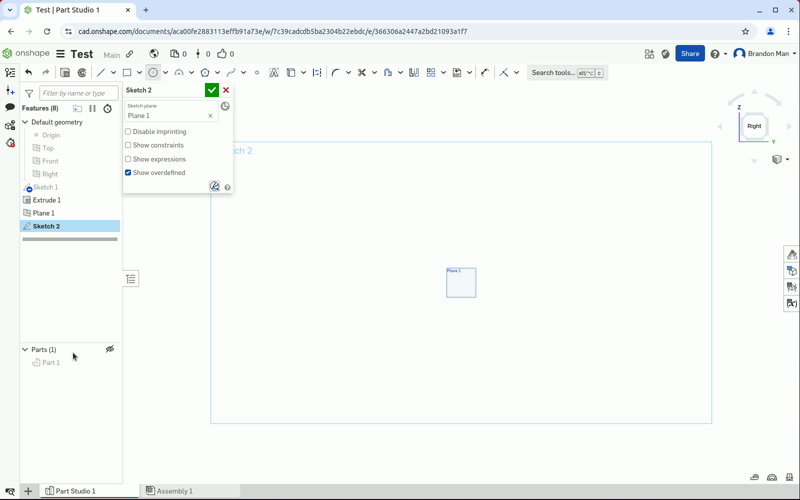
mouse_move(461, 282)
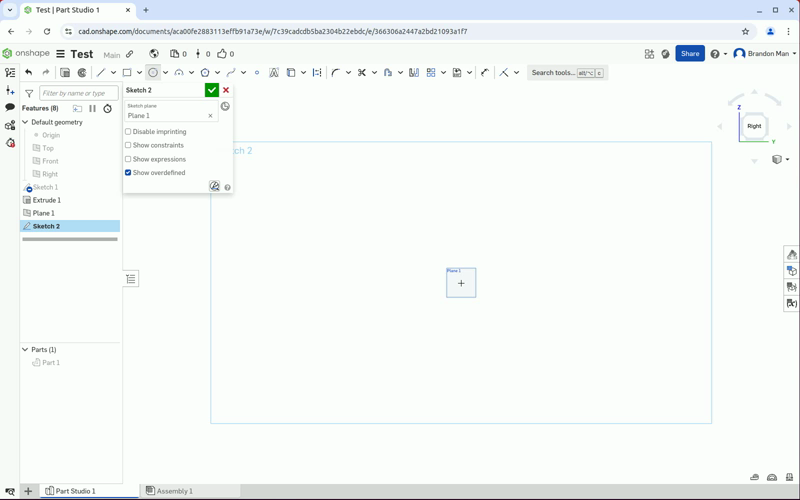
click(461, 282)
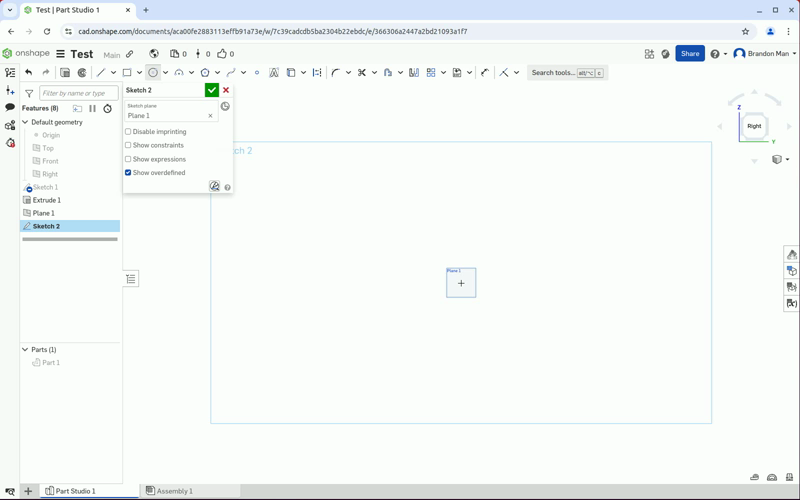
key_up(shift)
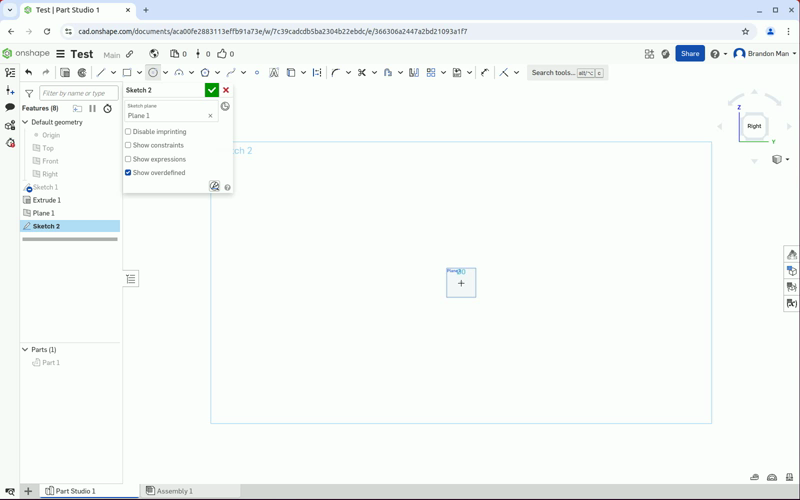
mouse_move(492, 282)
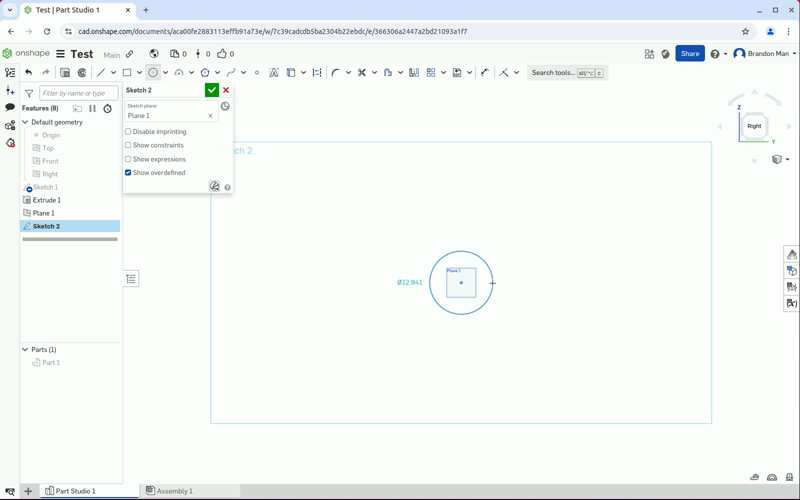
click(492, 282)
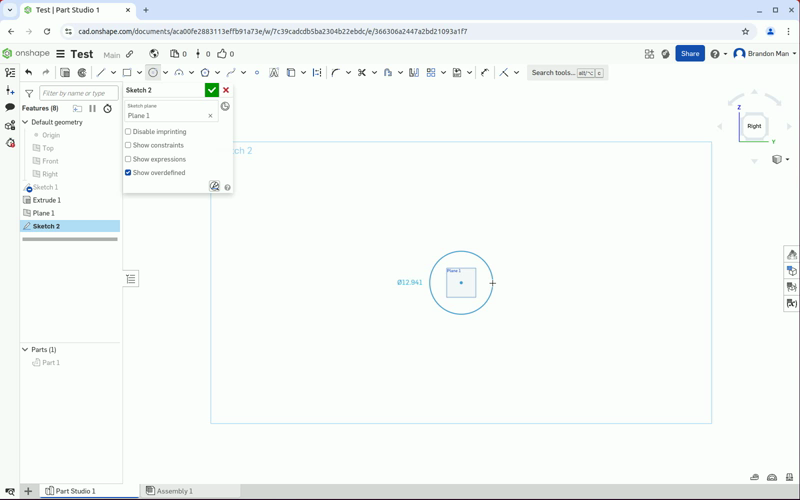
key(esc)
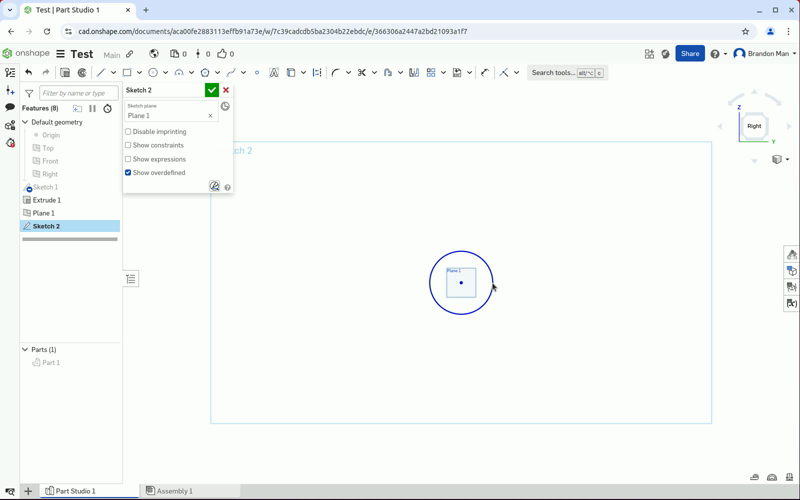
mouse_move(438, 284)
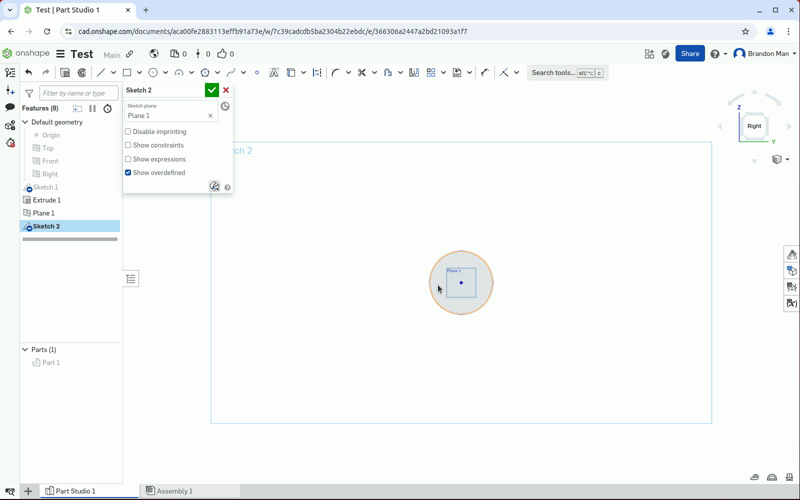
click(438, 284)
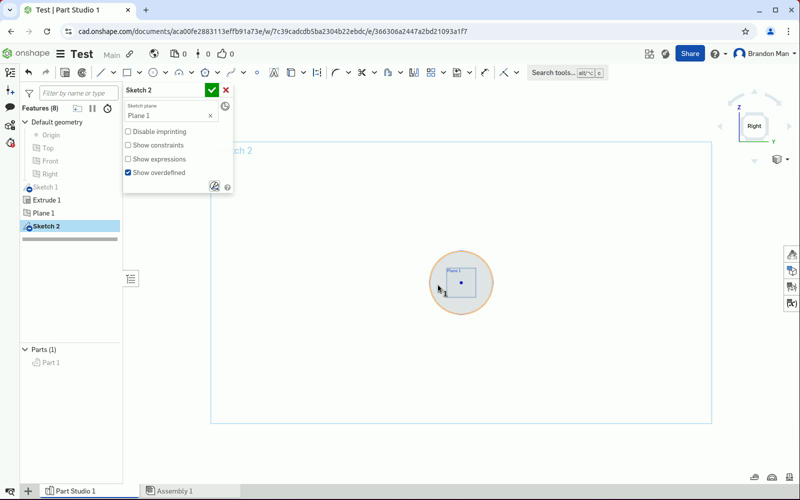
mouse_move(73, 352)
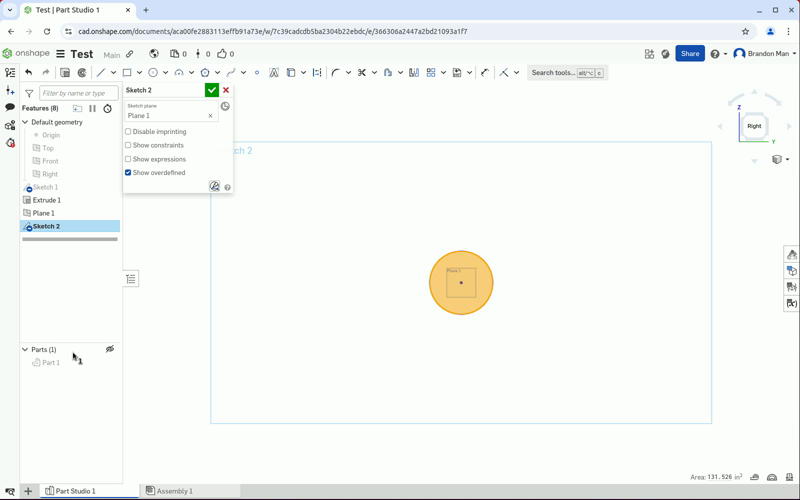
key(shift+y)
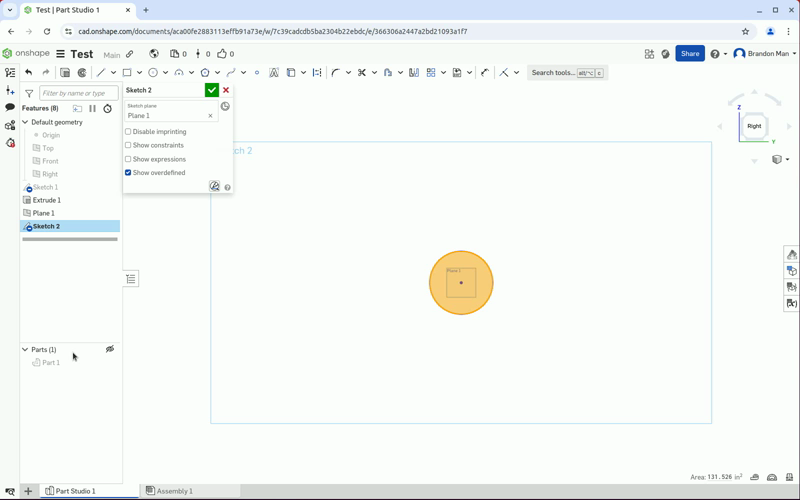
key(shift+e)
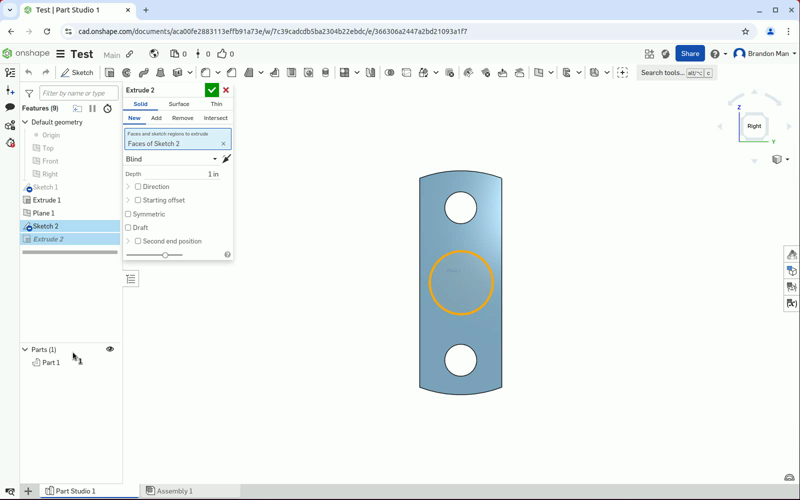
mouse_move(143, 106)
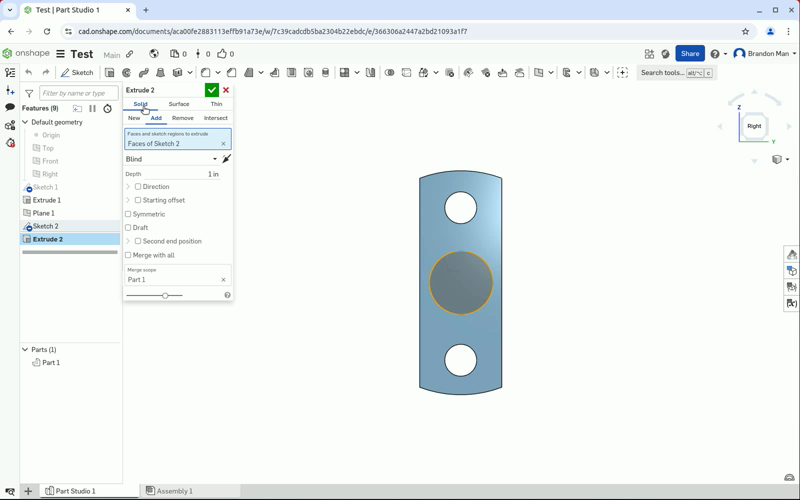
click(143, 106)
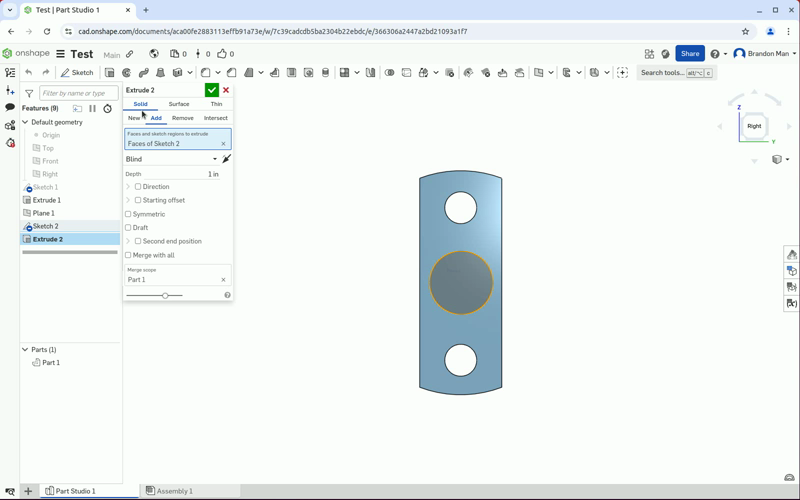
mouse_move(137, 120)
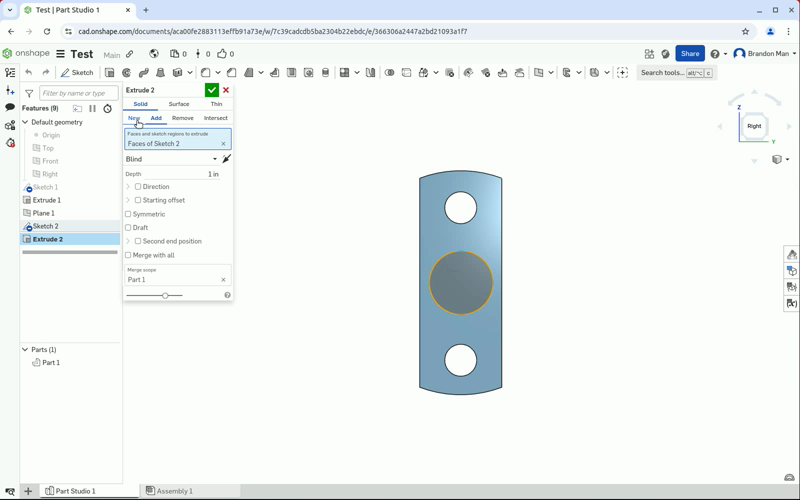
click(137, 120)
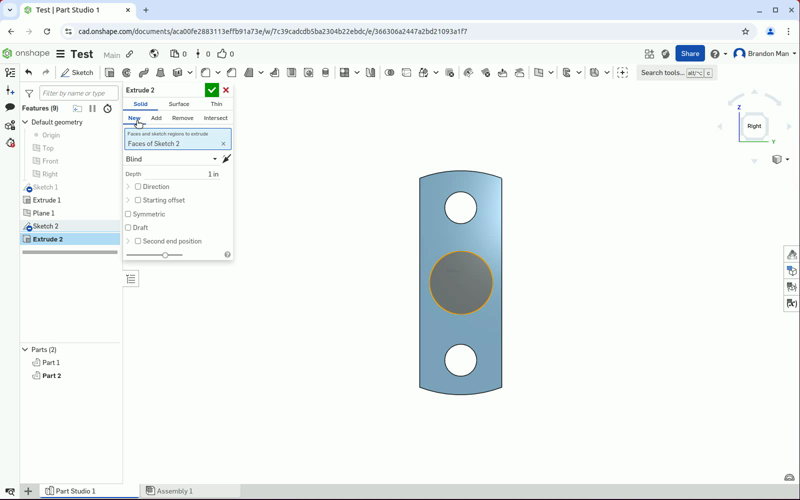
key(tab, 4)
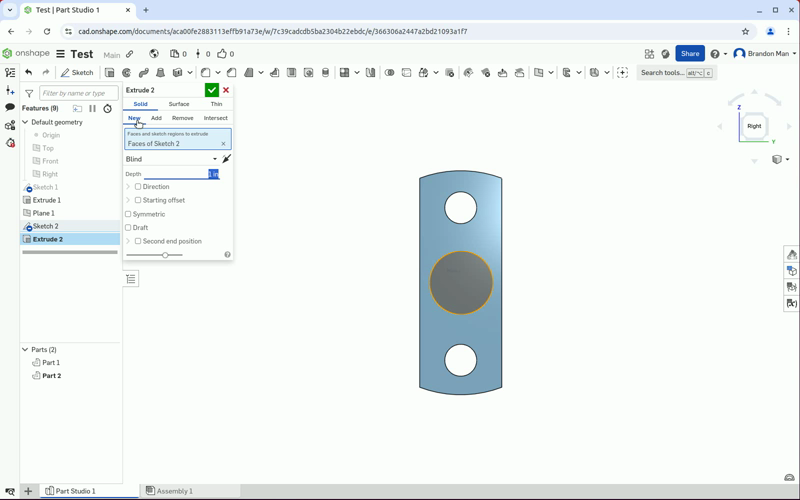
text(15.646)
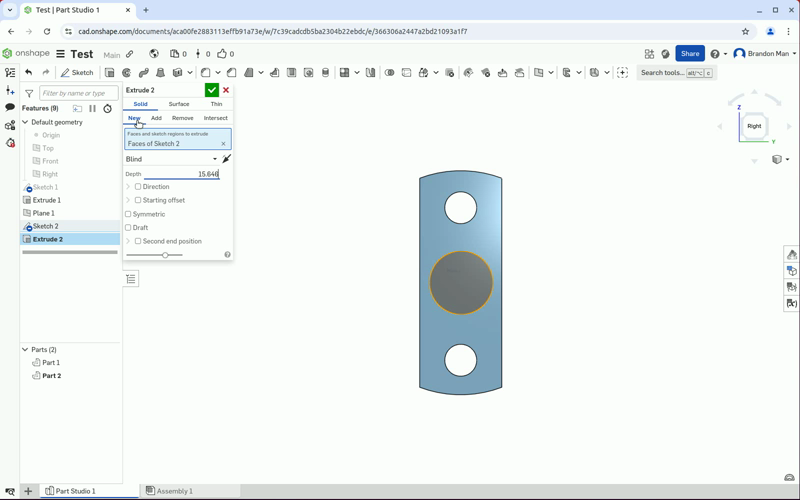
key(enter)
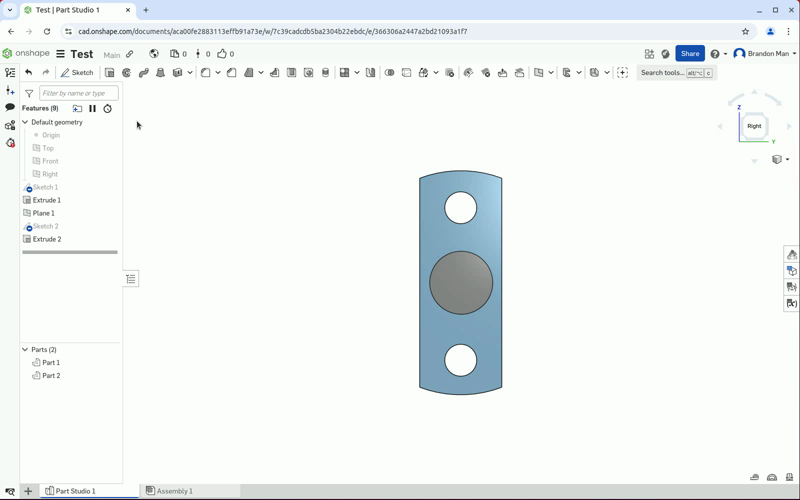
key(shift+h)
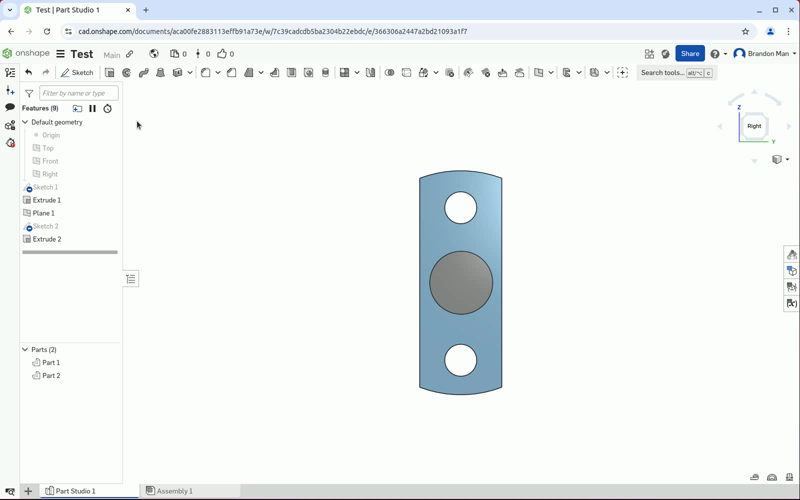
key(shift+h)
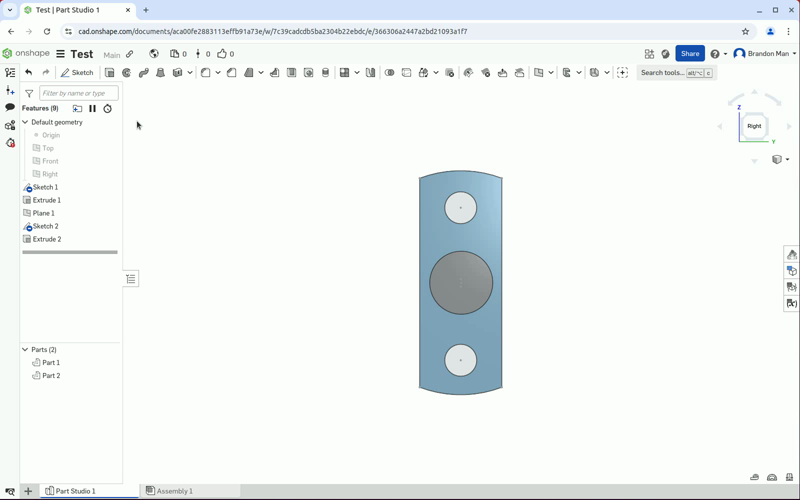
key(shift+7)
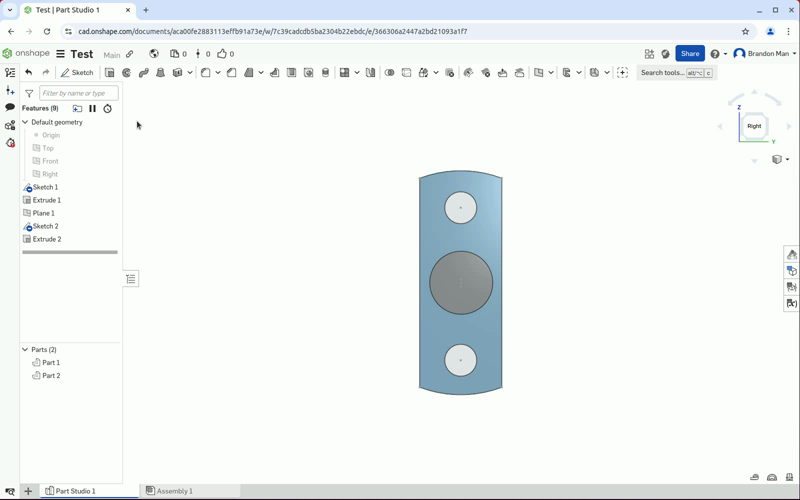
key(right, 2)
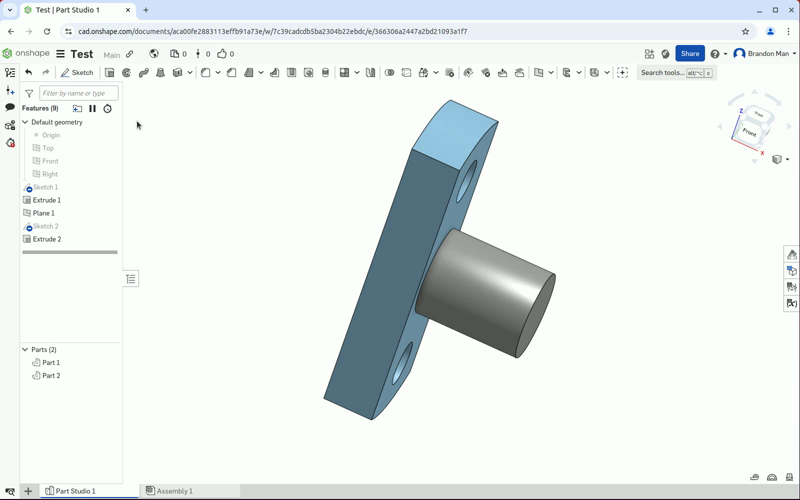
key(down, 2)
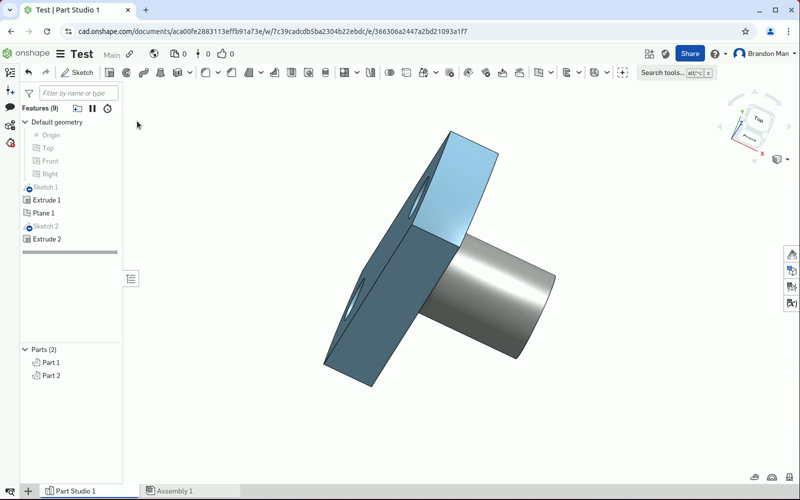
key(up, 2)
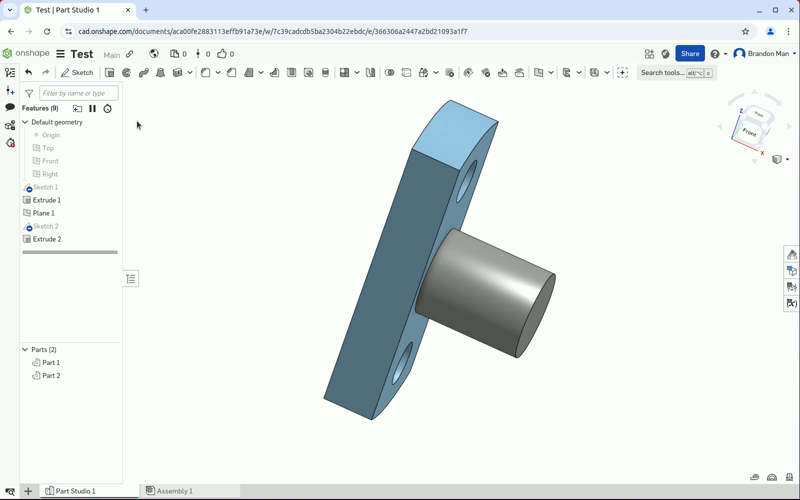
key(left, 2)
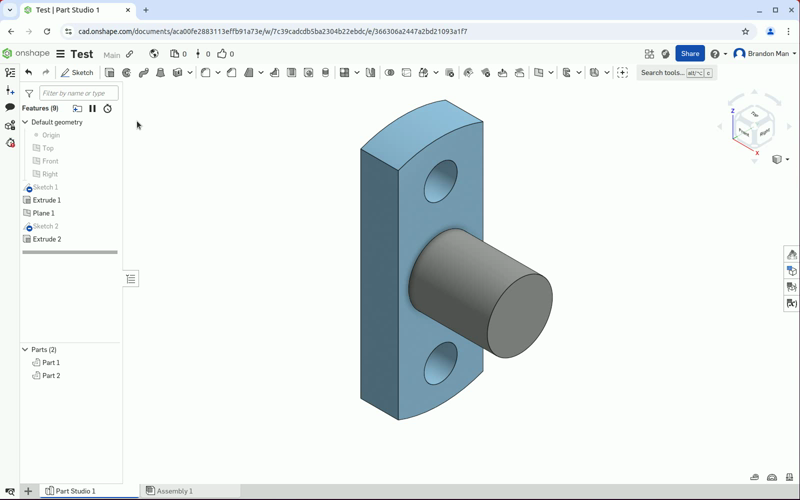
mouse_move(73, 189)
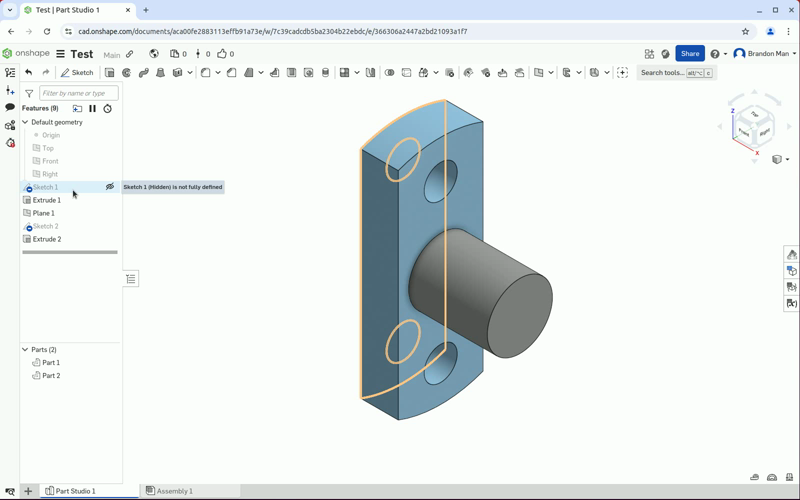
click(73, 189)